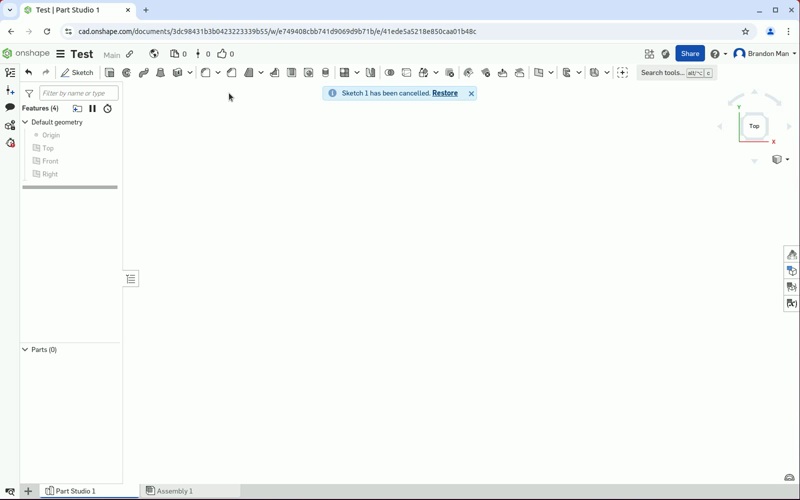
key(shift+h)
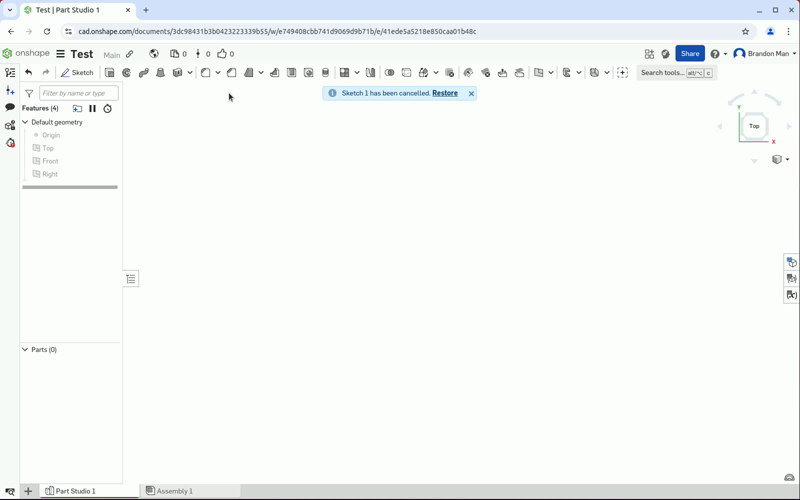
mouse_move(73, 352)
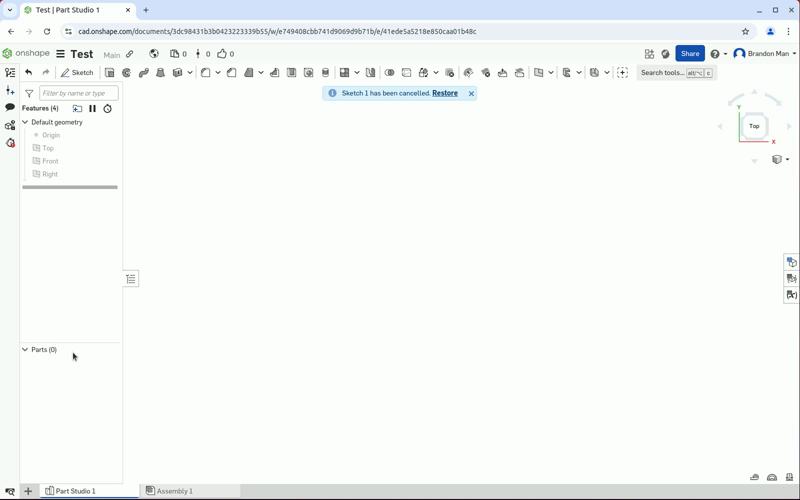
key(y)
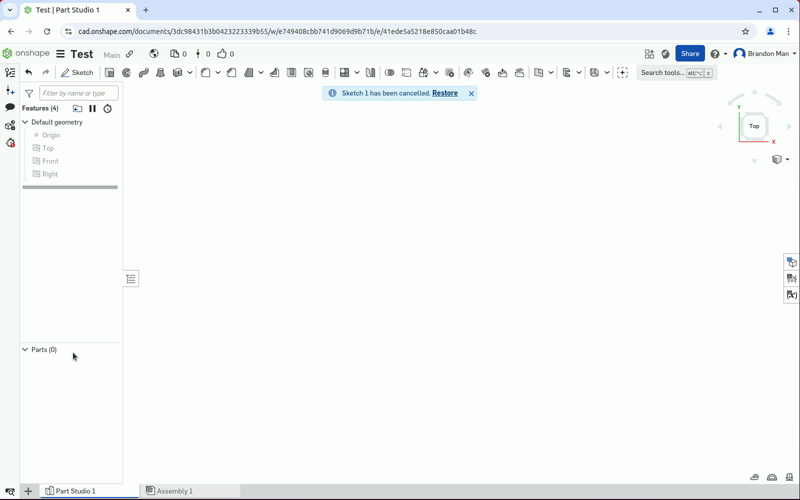
key(shift+p)
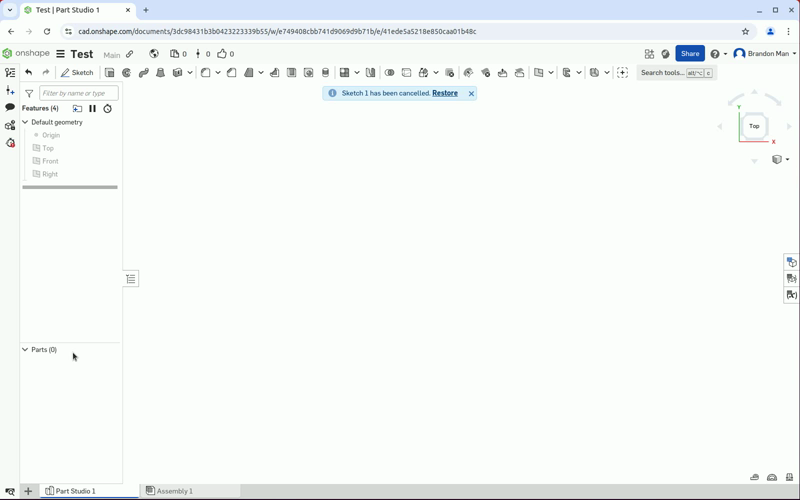
key(space)
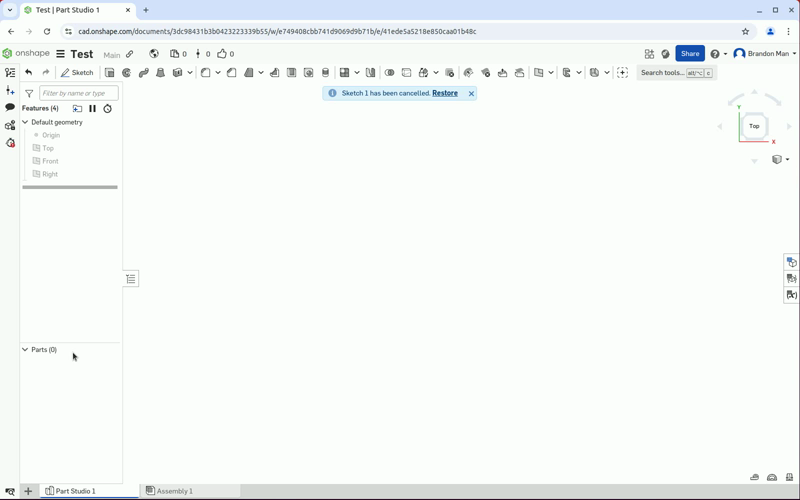
key_down(shift)
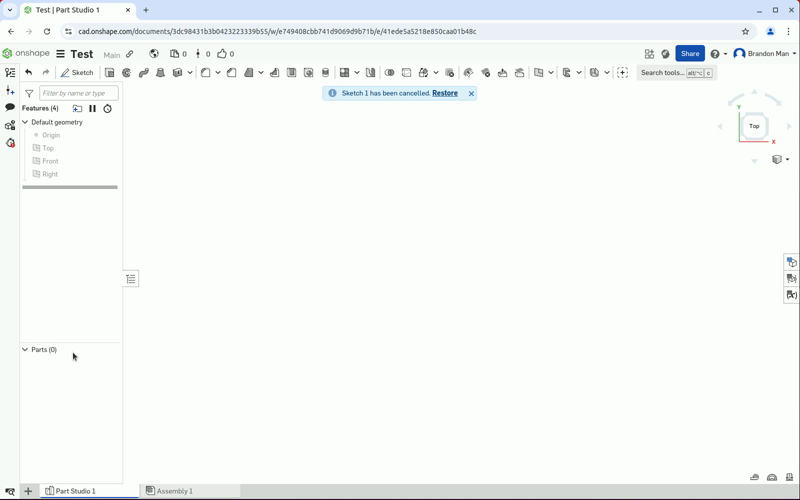
key(up)
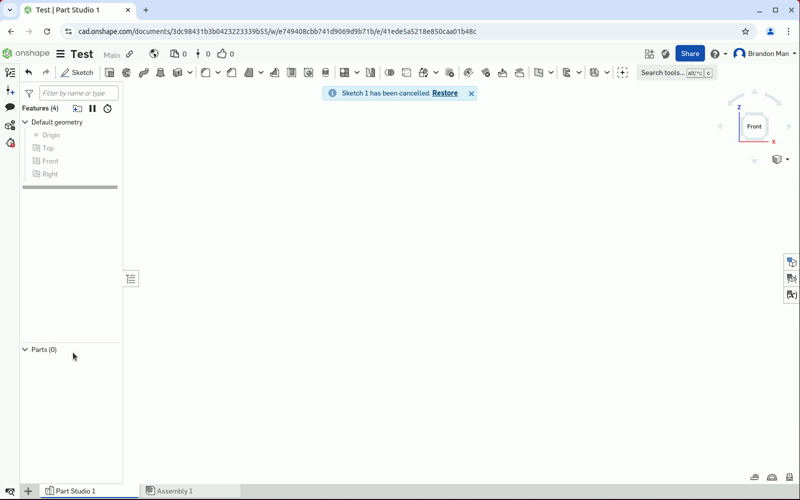
key_up(shift)
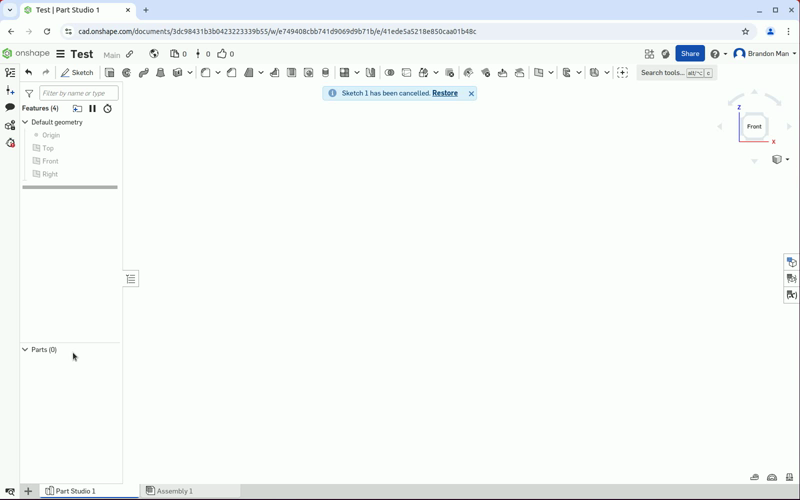
mouse_move(73, 352)
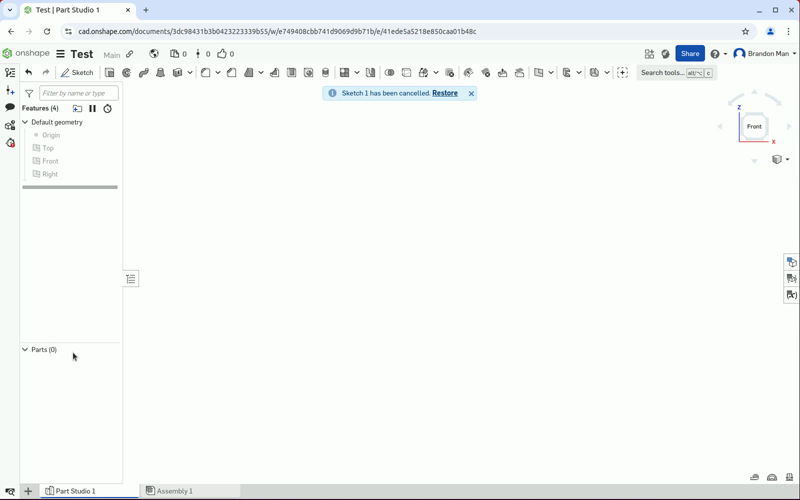
key(shift+y)
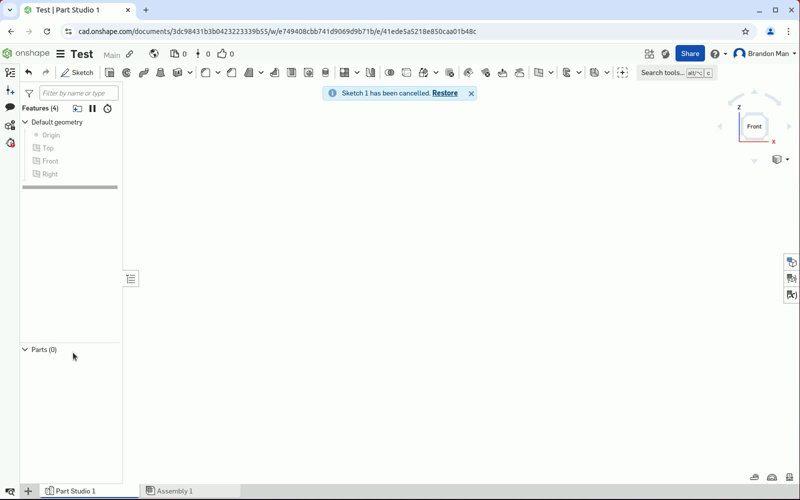
key(shift+s)
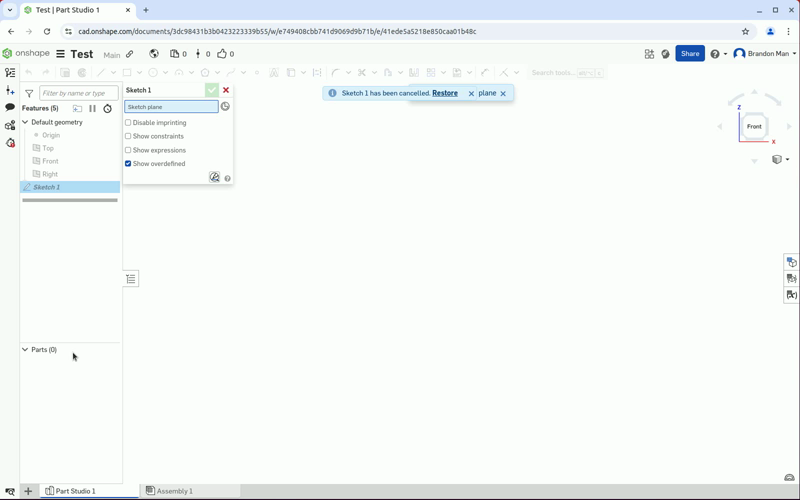
mouse_move(73, 163)
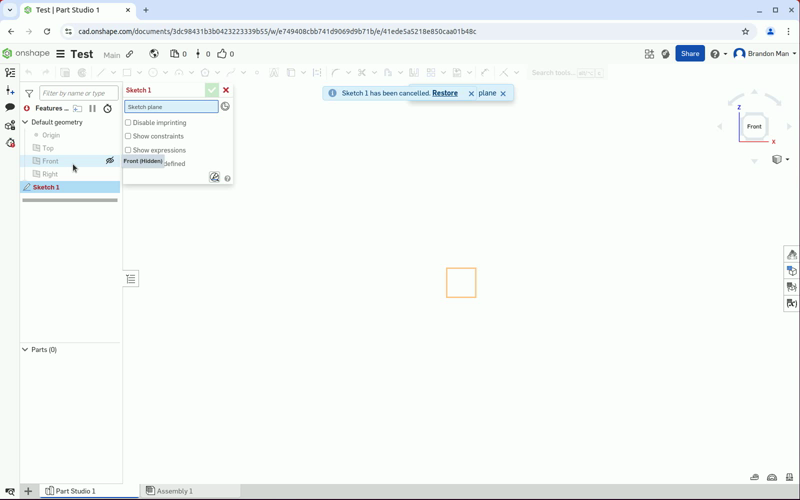
click(73, 163)
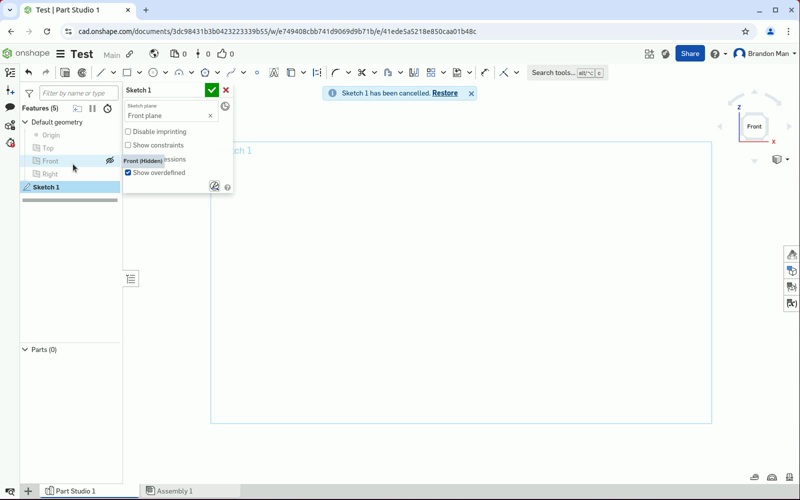
mouse_move(73, 352)
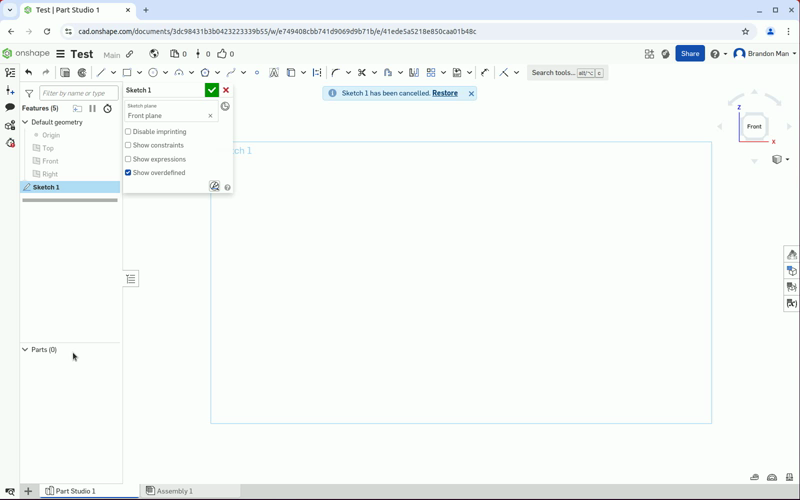
key(y)
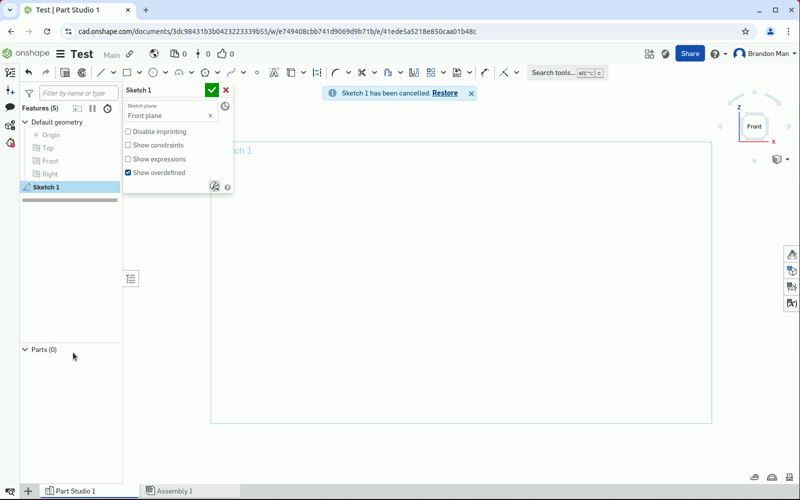
key(l)
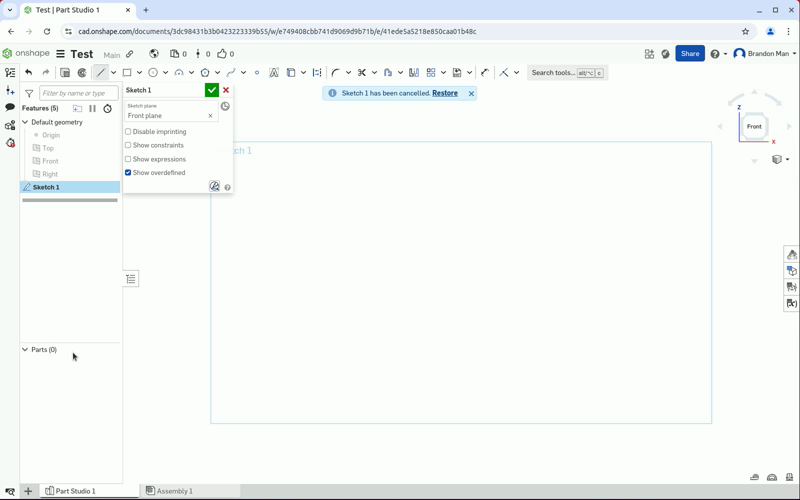
key_down(shift)
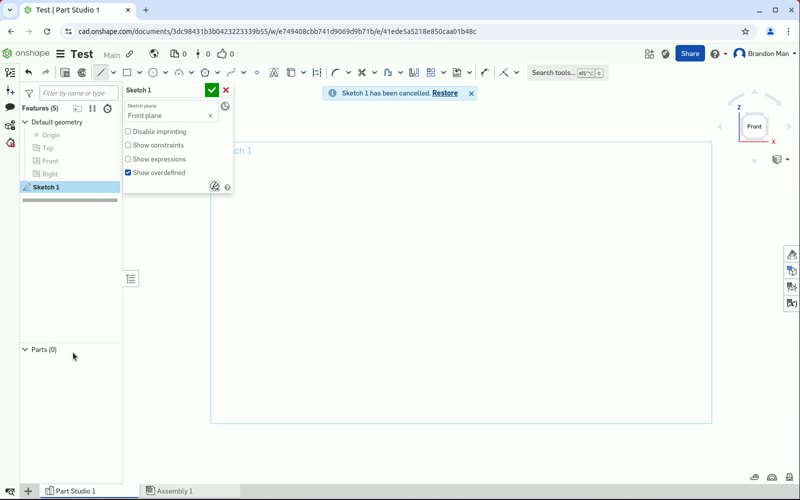
mouse_move(422, 340)
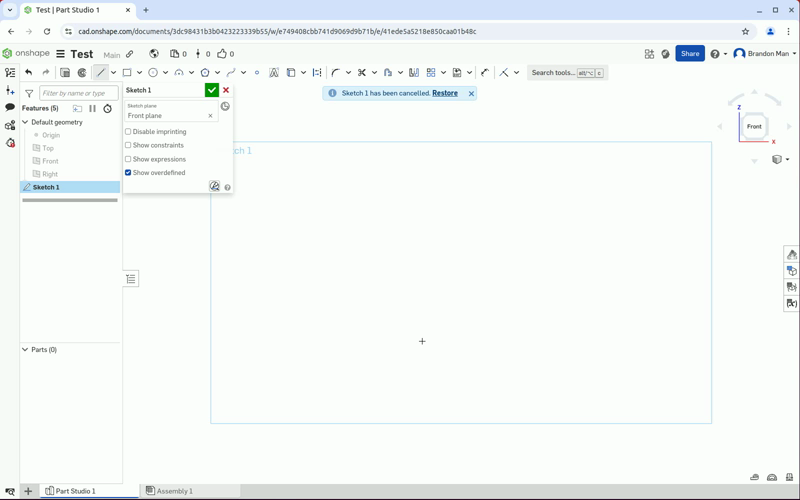
click(422, 340)
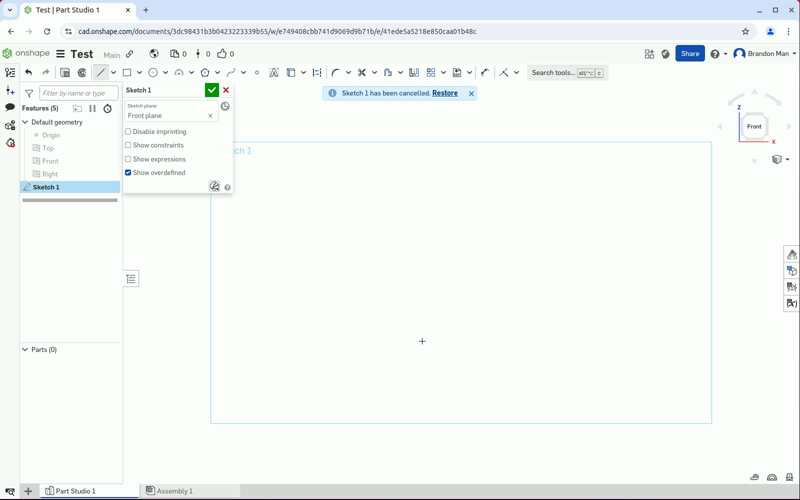
key_up(shift)
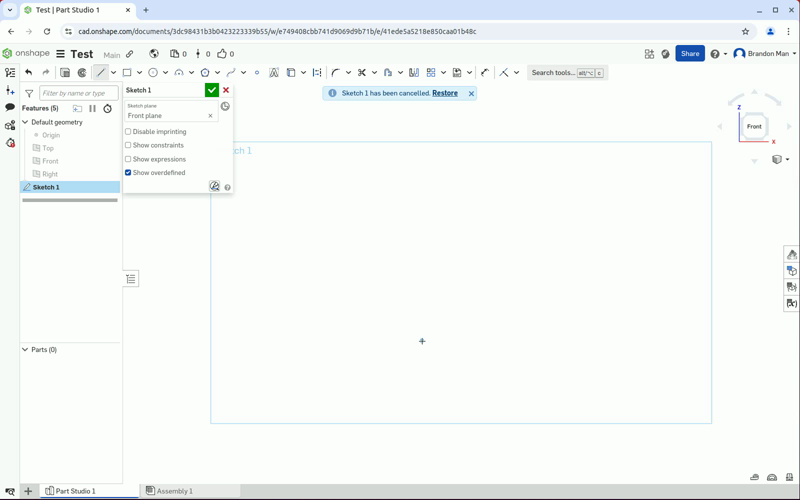
key_down(shift)
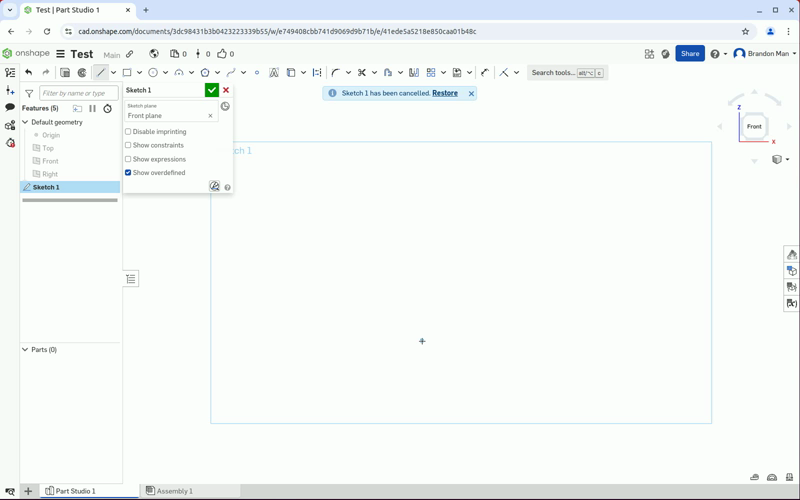
mouse_move(533, 340)
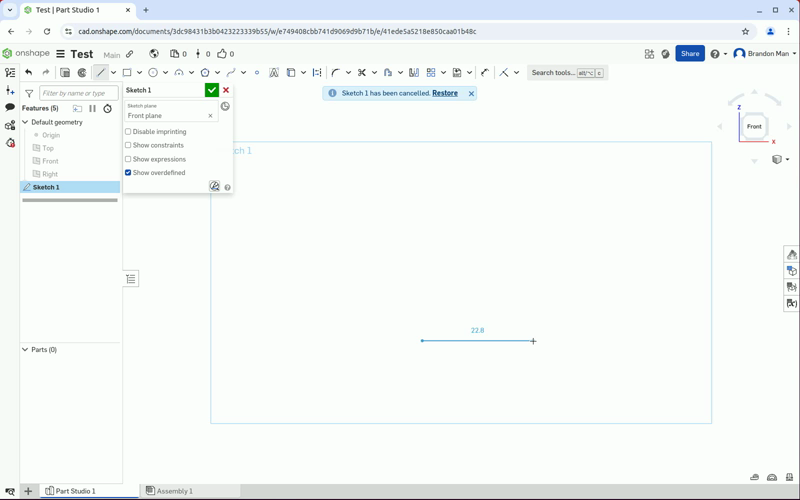
click(533, 340)
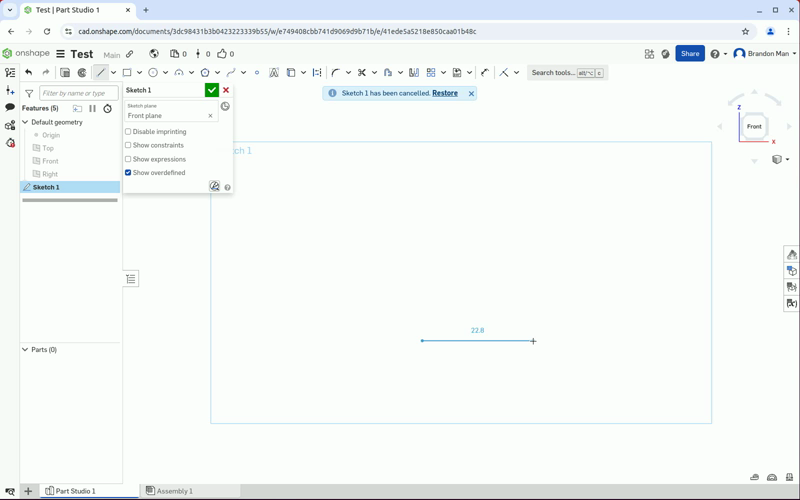
key_up(shift)
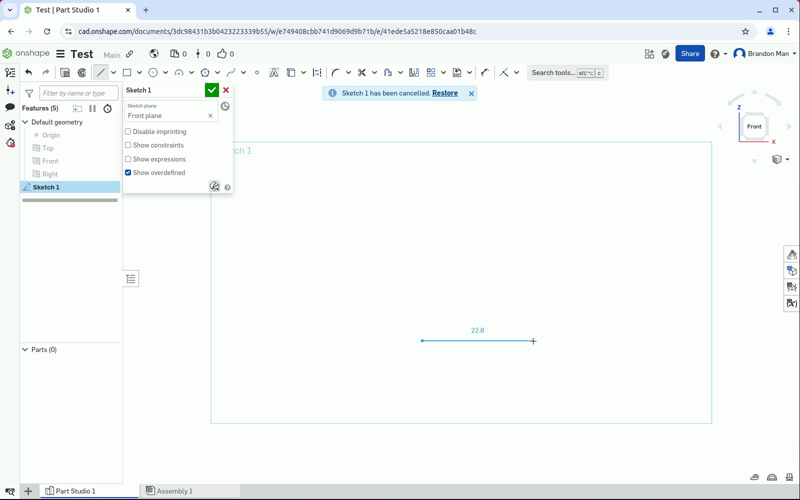
key_down(shift)
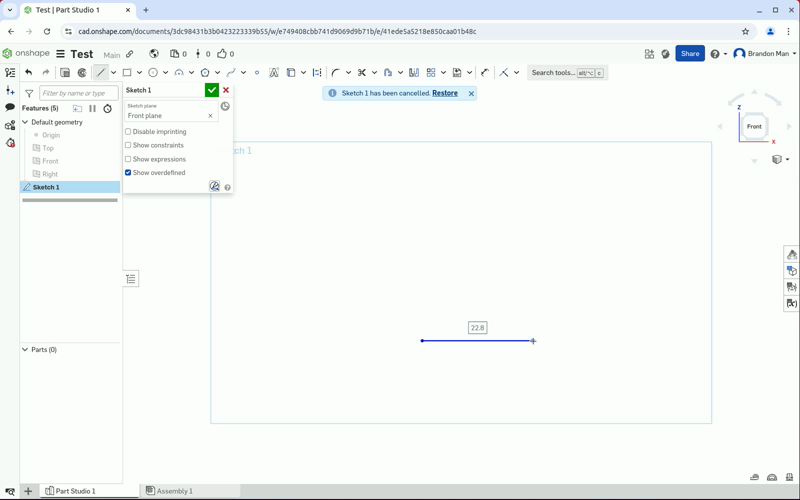
mouse_move(471, 230)
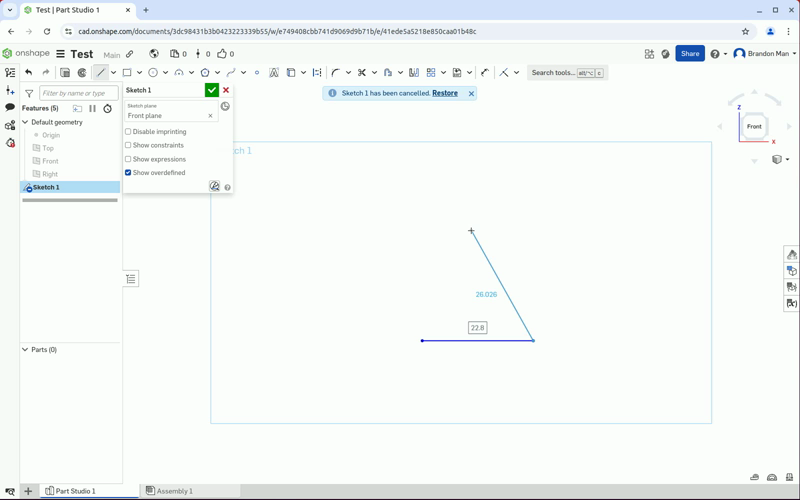
click(471, 230)
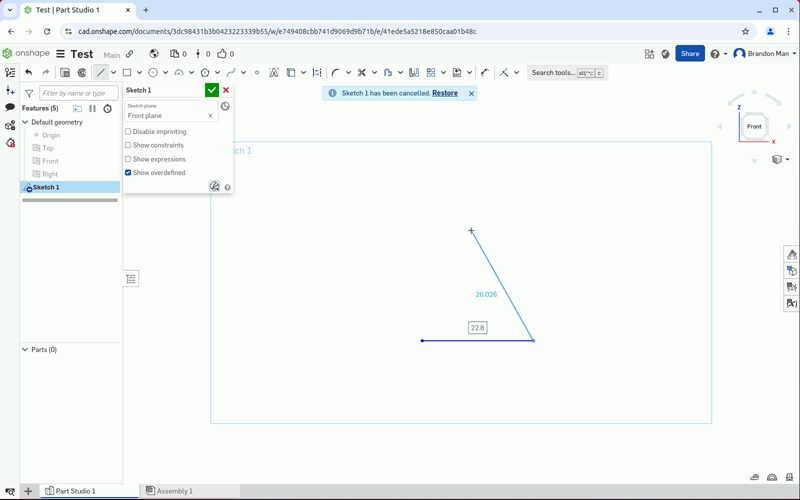
key_up(shift)
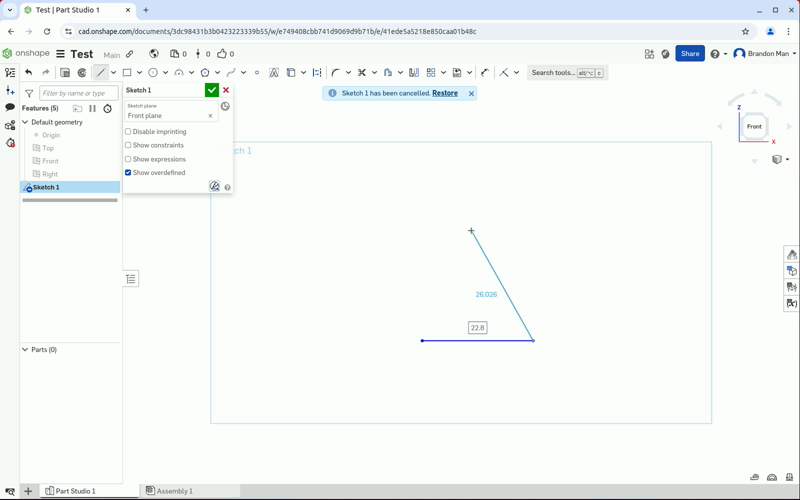
key_down(shift)
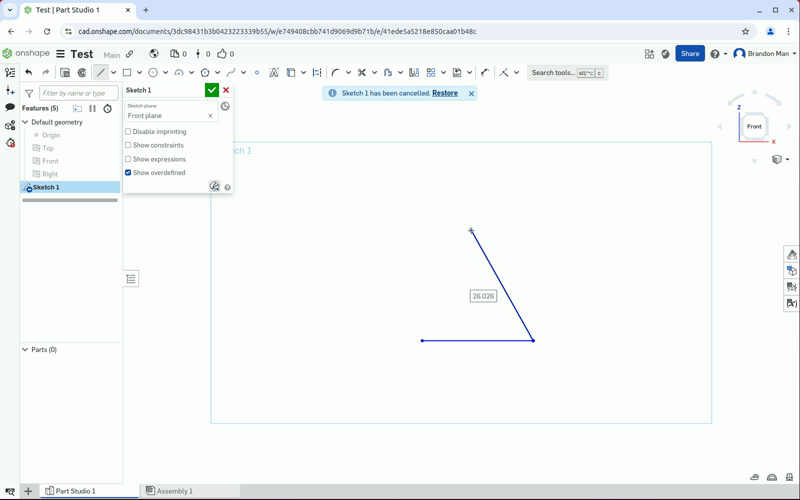
mouse_move(501, 230)
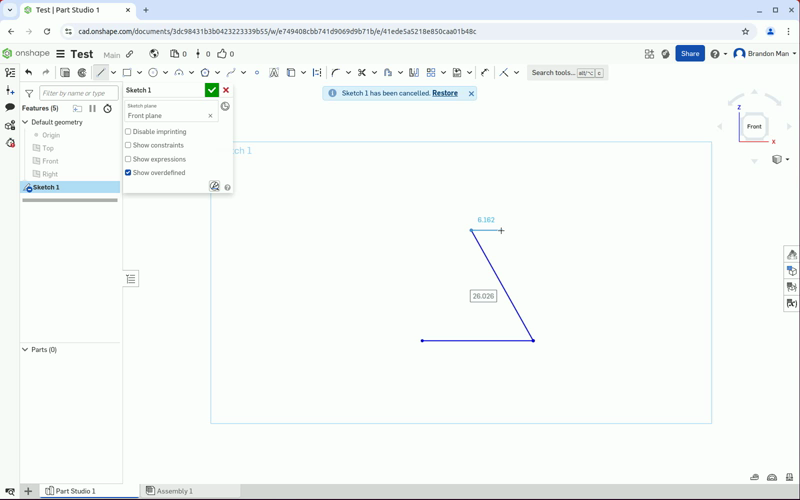
mouse_move(422, 230)
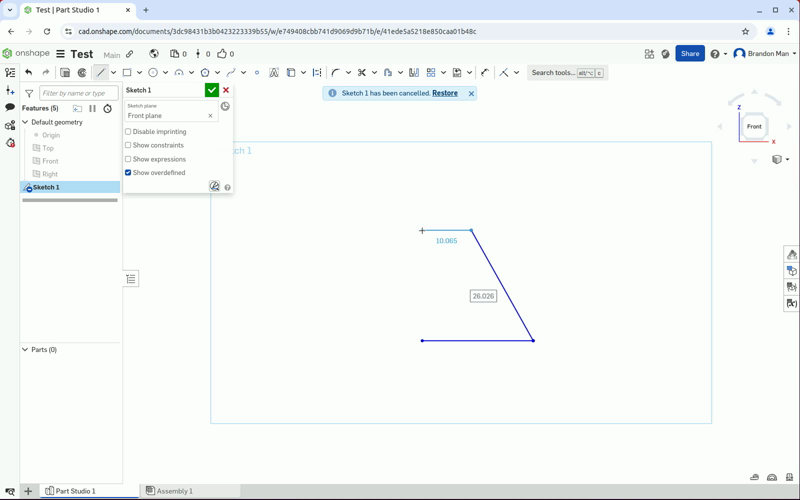
click(422, 230)
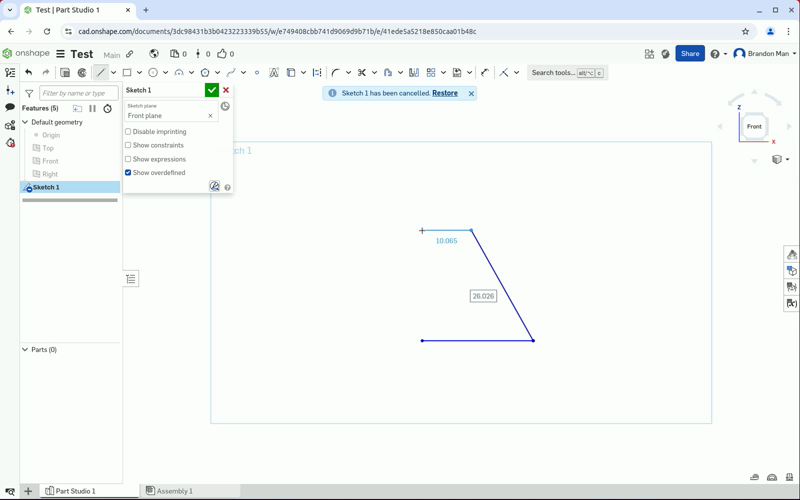
key_up(shift)
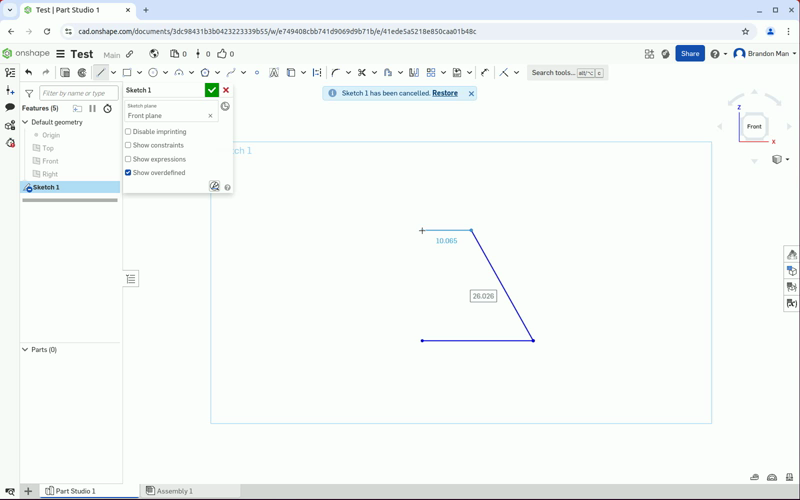
key_down(shift)
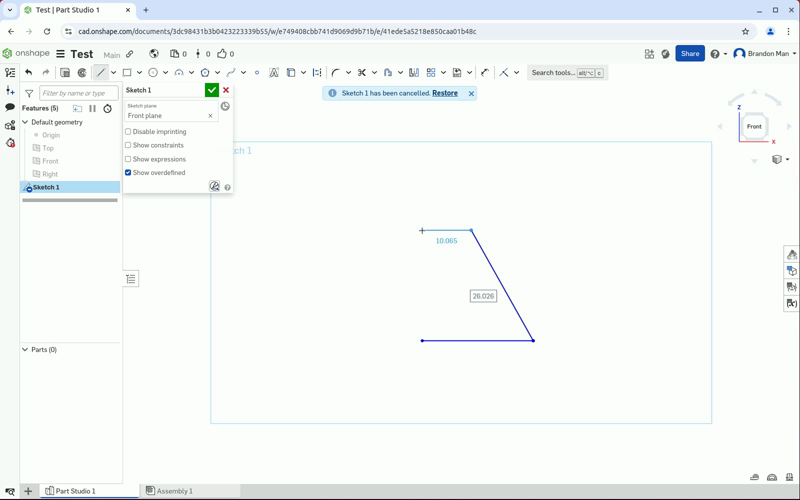
mouse_move(422, 340)
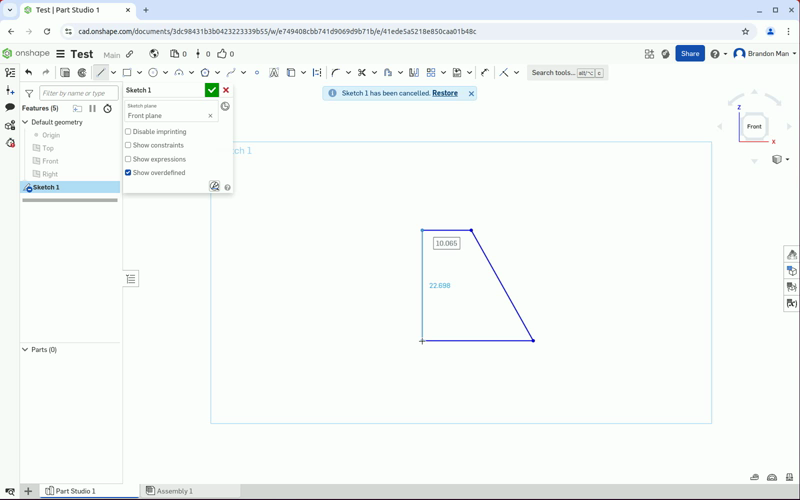
key_up(shift)
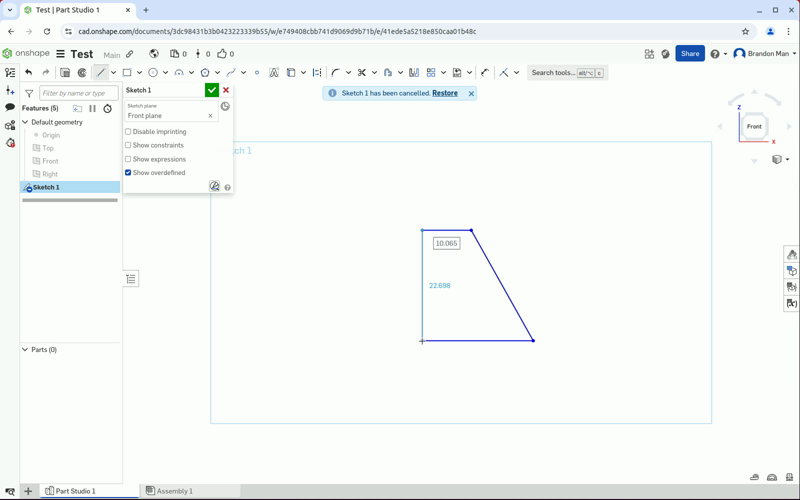
click(422, 340)
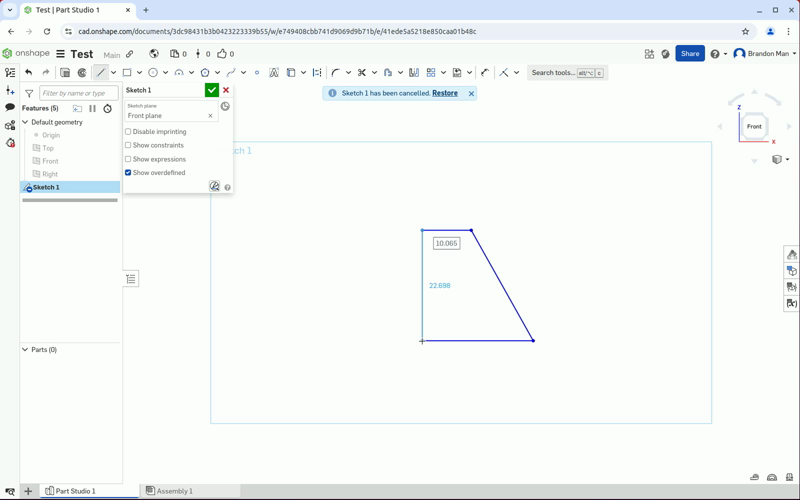
key(esc)
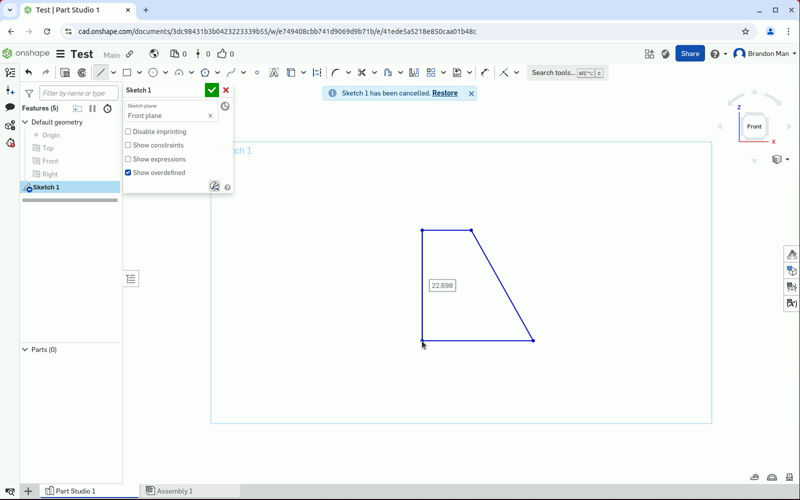
mouse_move(455, 284)
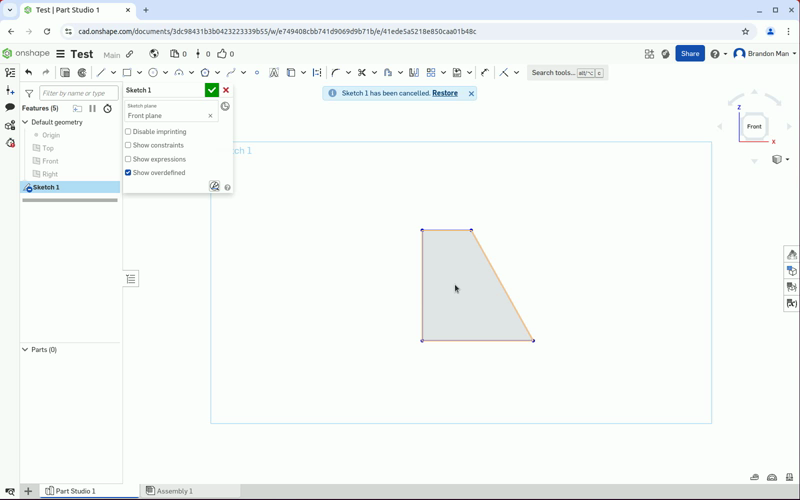
click(455, 284)
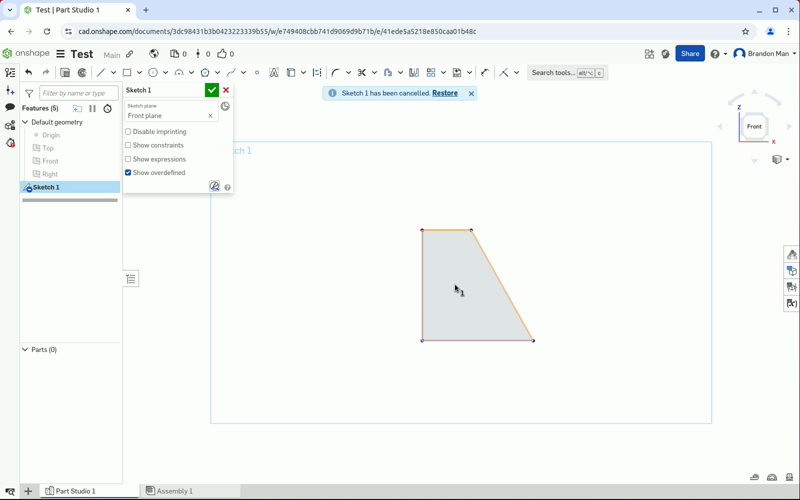
mouse_move(73, 352)
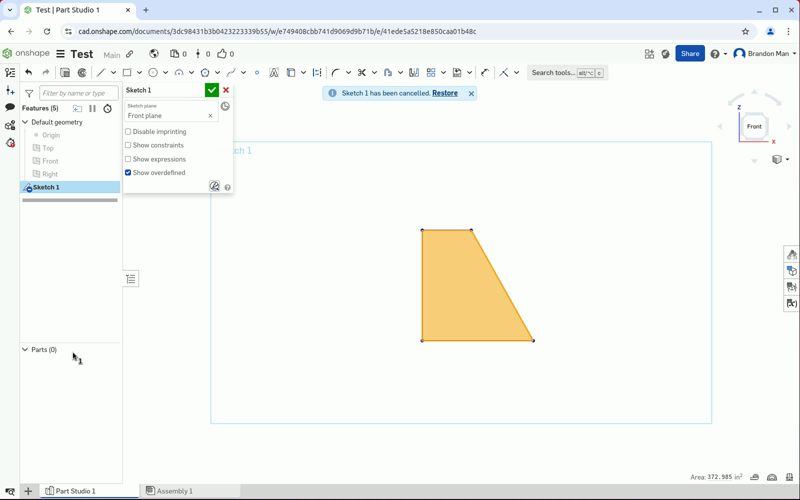
key(shift+y)
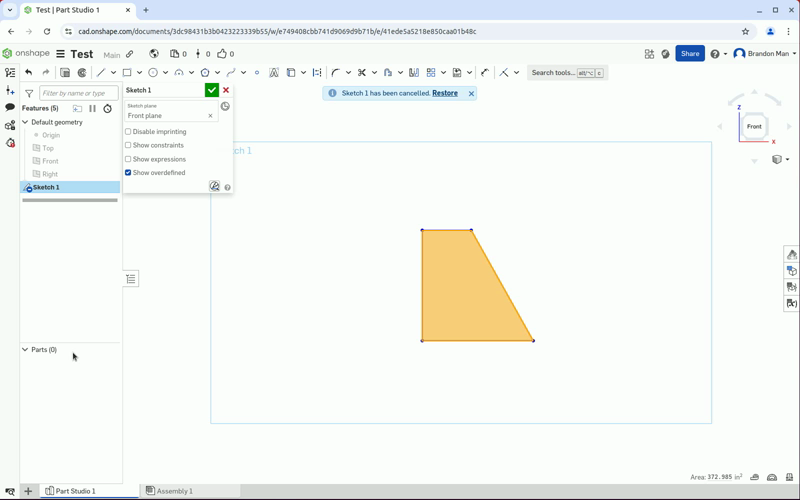
key(shift+e)
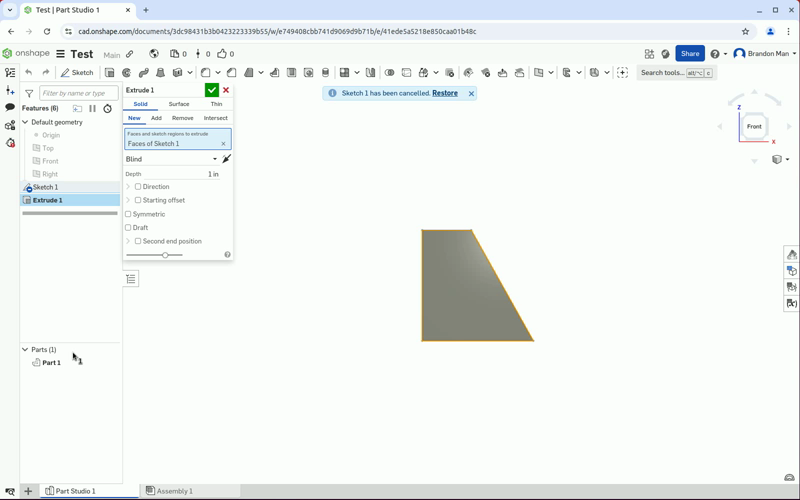
mouse_move(143, 106)
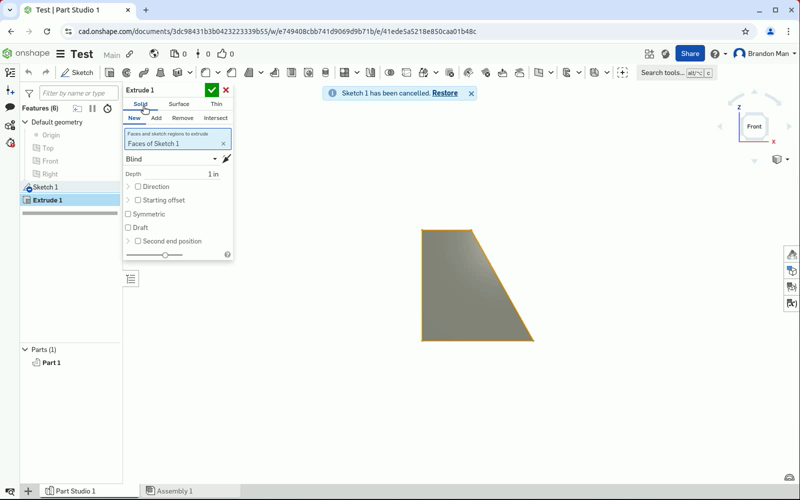
click(143, 106)
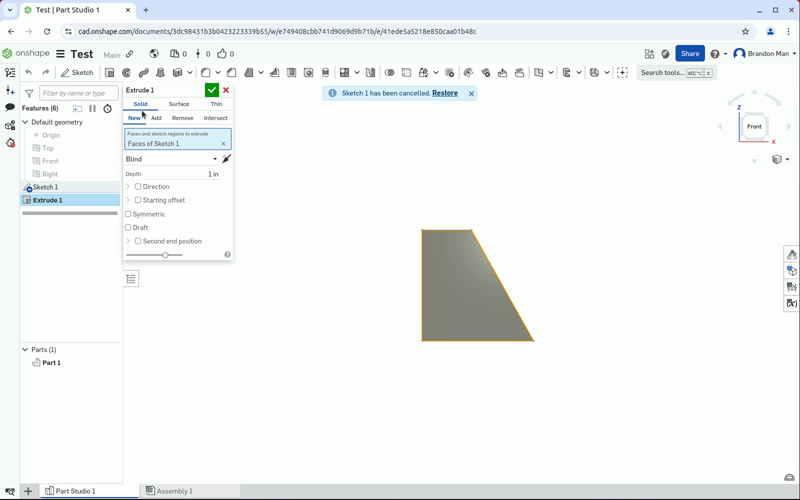
mouse_move(137, 120)
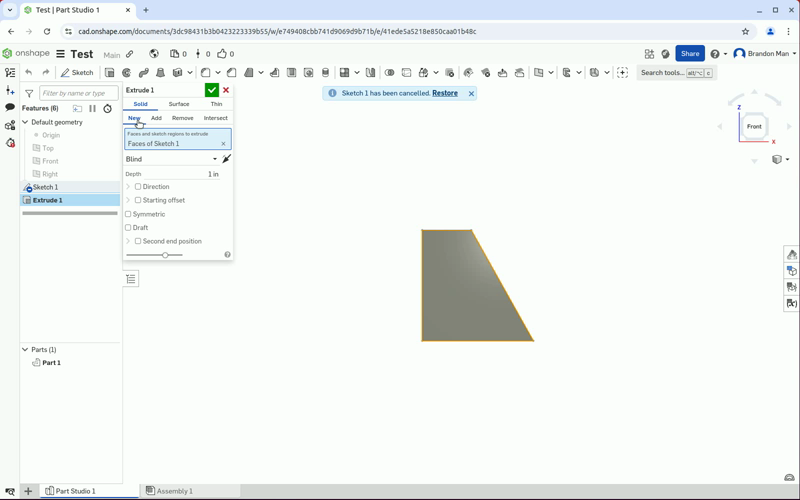
click(137, 120)
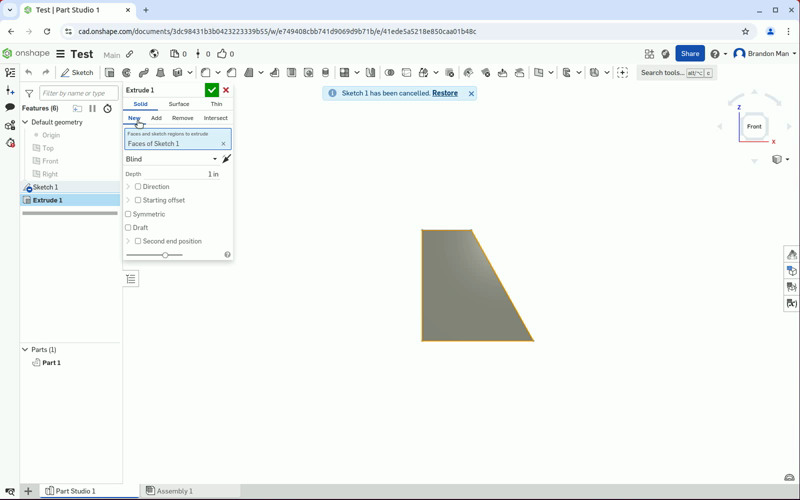
key(tab, 4)
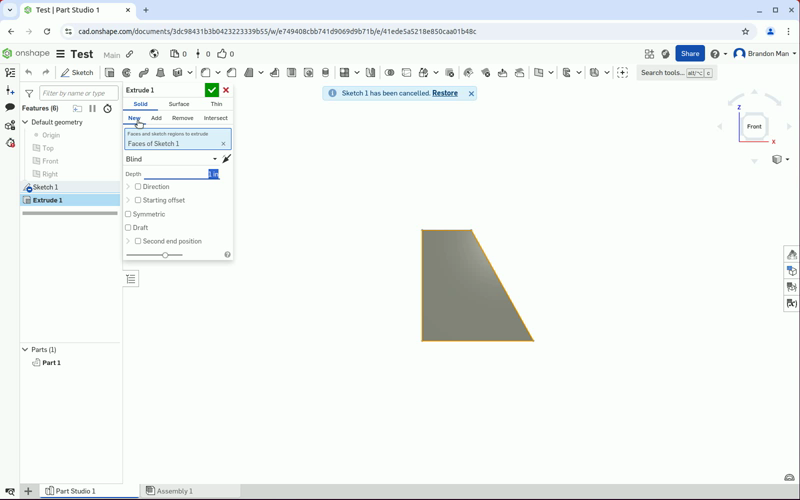
text(7.221)
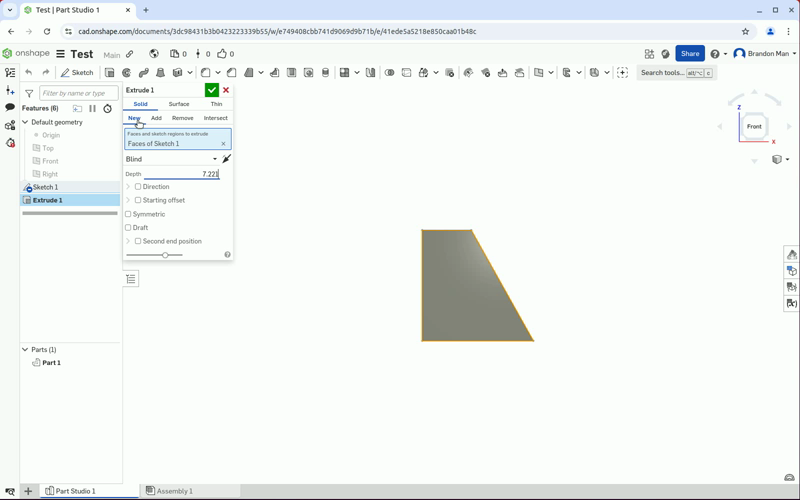
key(enter)
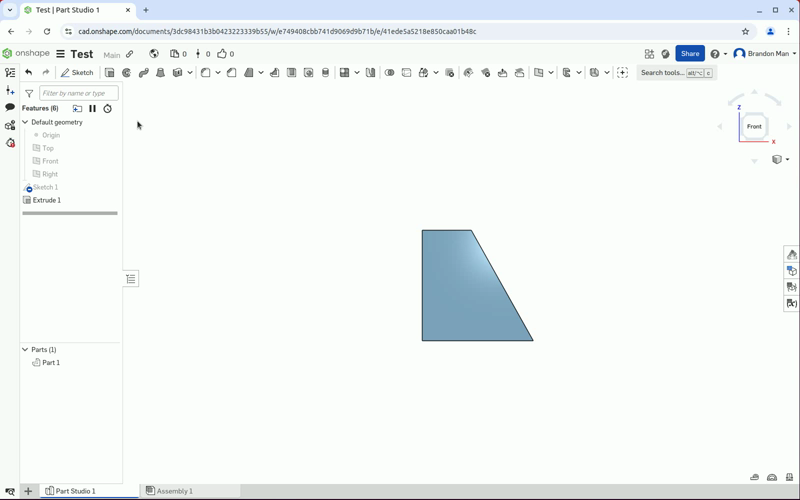
key(shift+h)
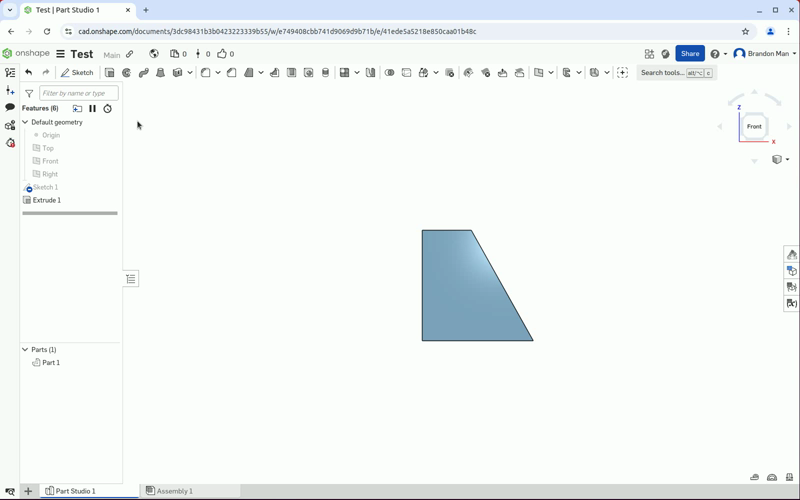
key(shift+h)
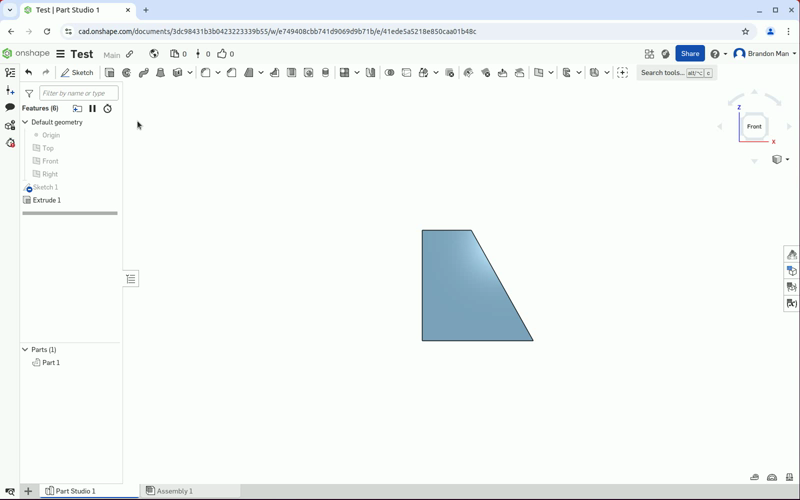
mouse_move(73, 189)
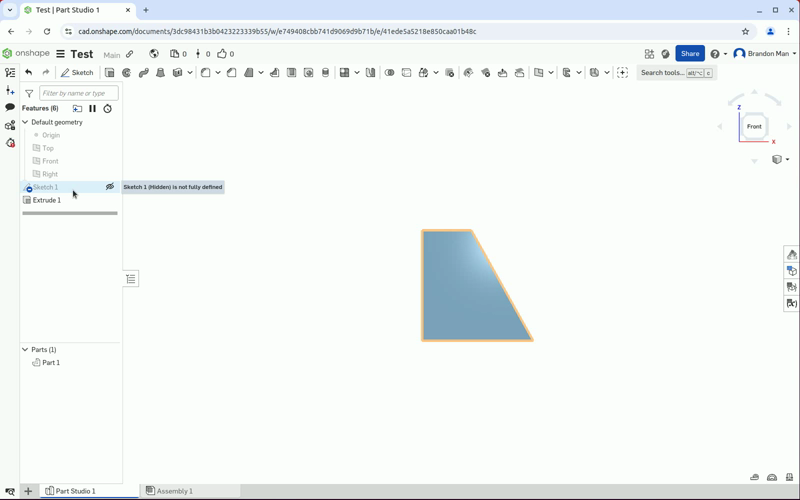
click(73, 189)
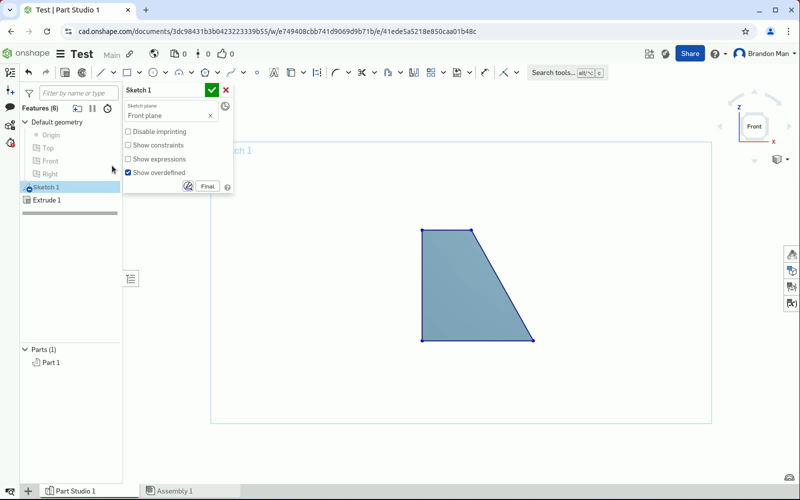
mouse_move(229, 92)
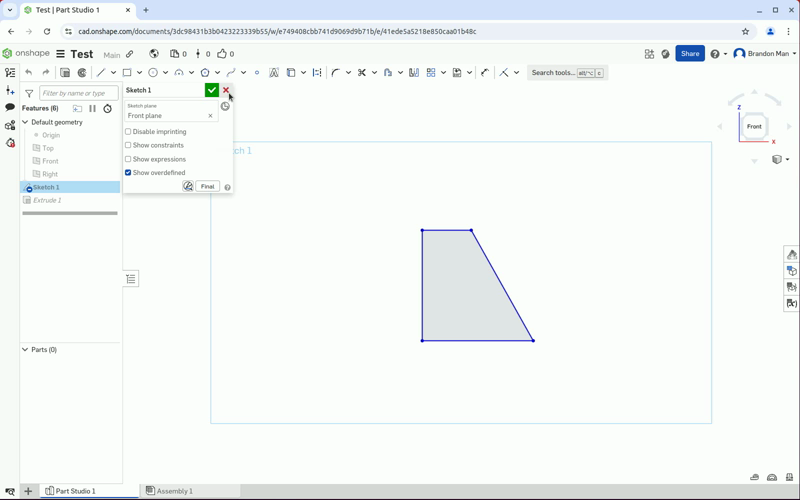
click(229, 92)
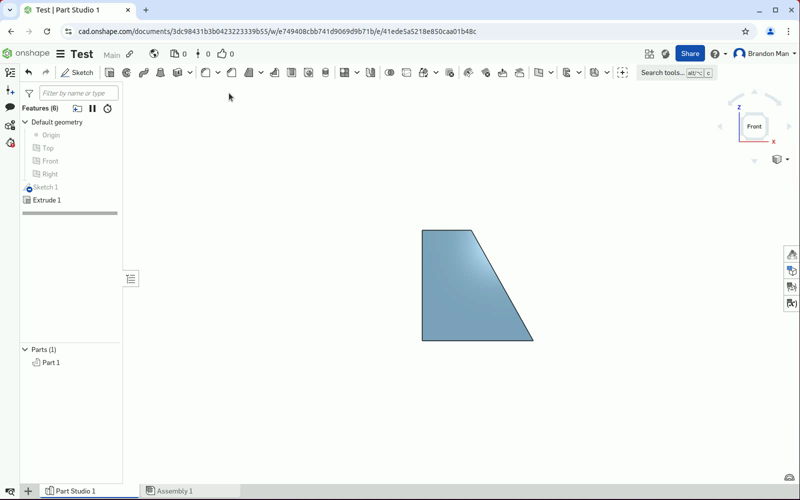
mouse_move(541, 75)
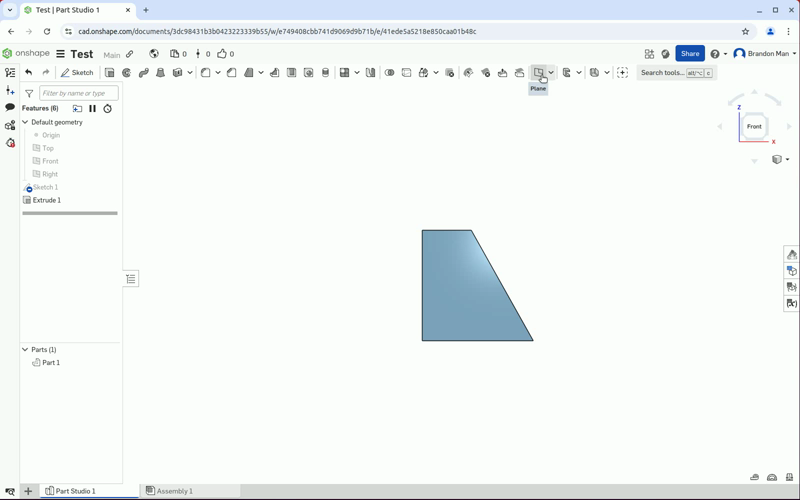
click(541, 75)
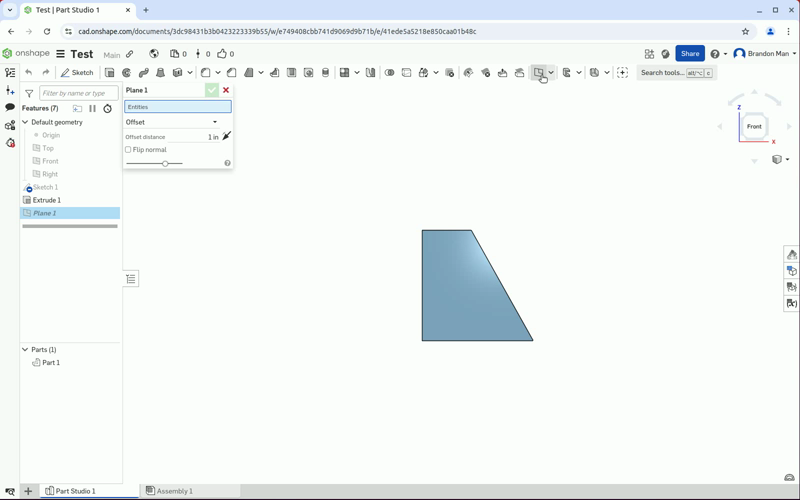
mouse_move(73, 163)
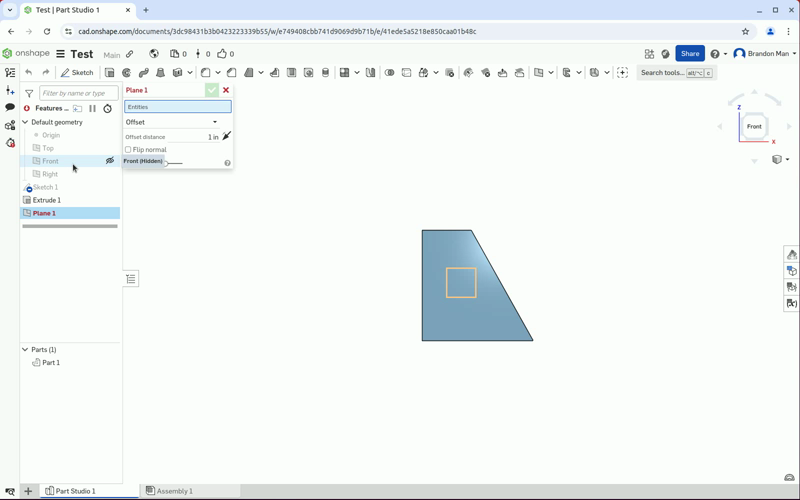
click(73, 163)
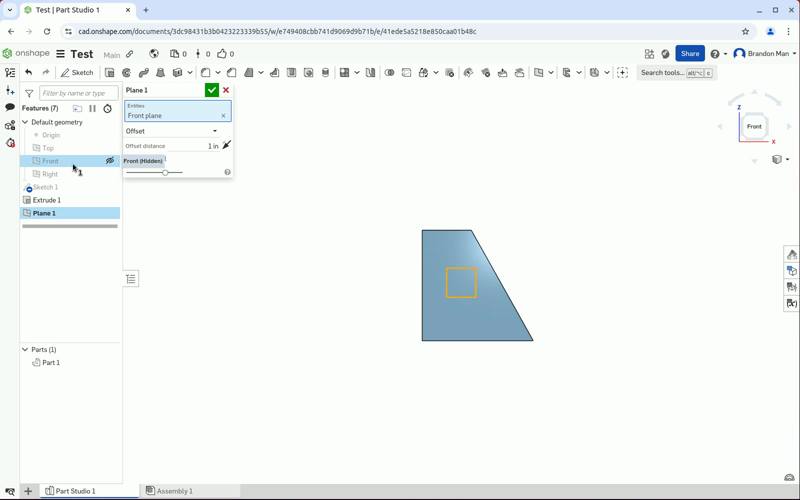
key(tab, 2)
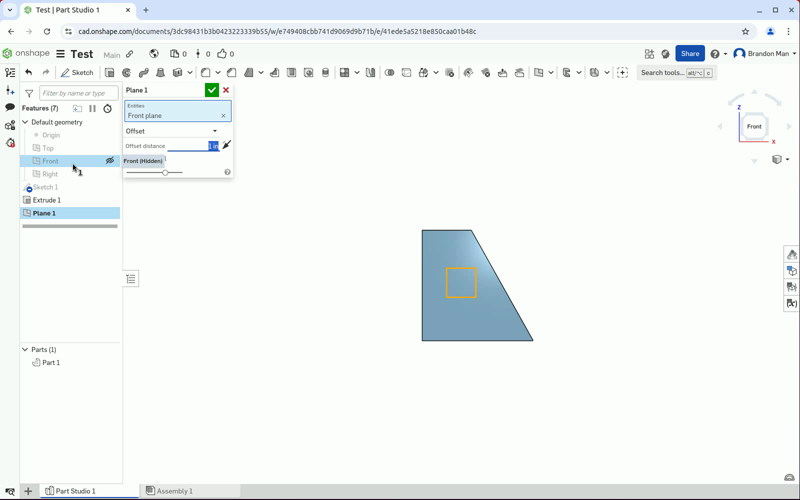
text(7.21)
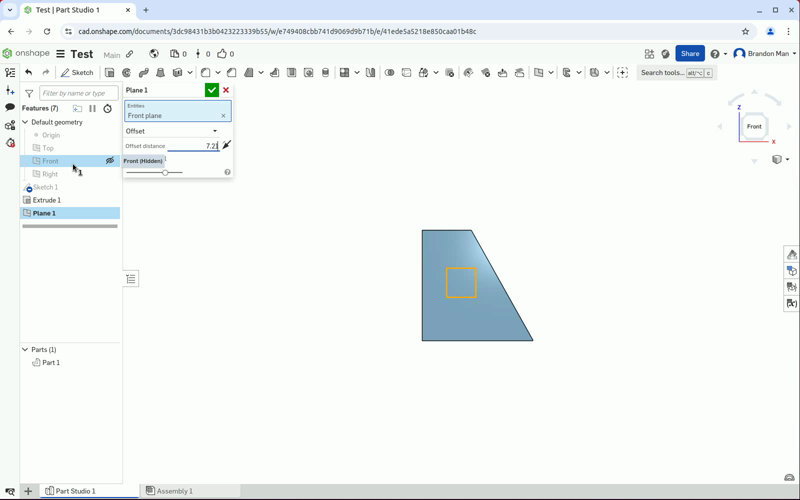
key(enter, 2)
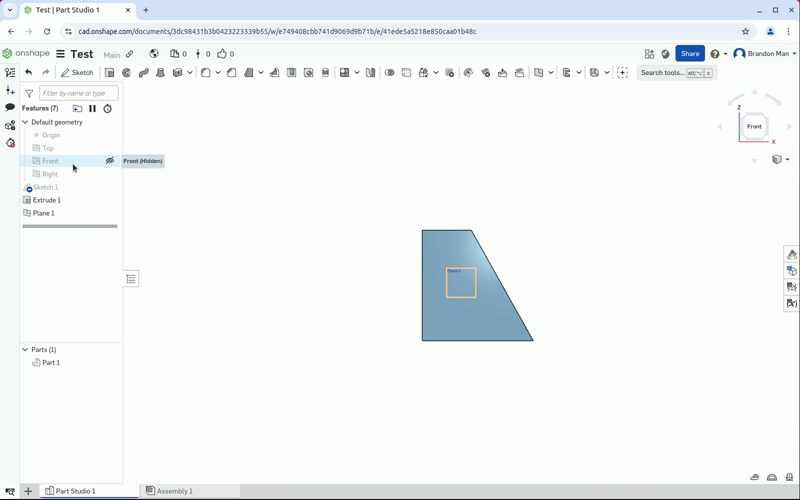
key(shift+s)
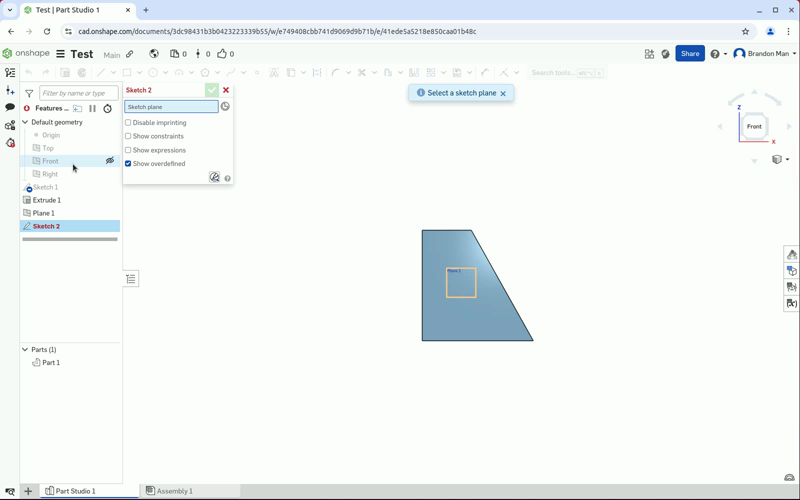
mouse_move(73, 215)
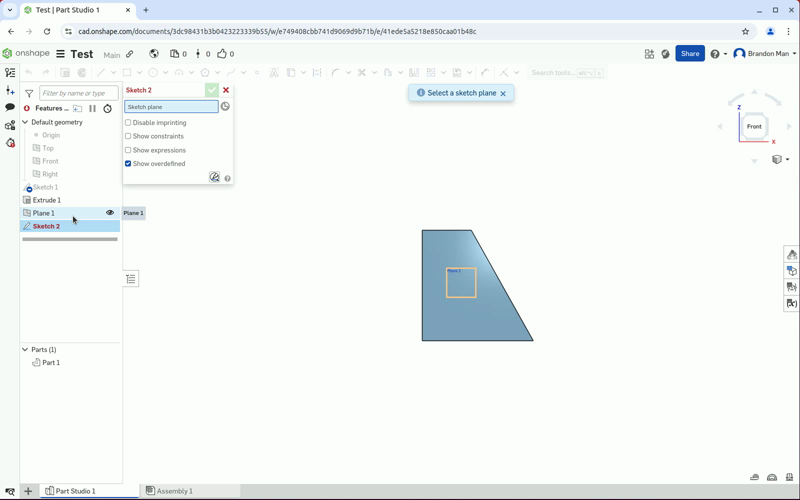
click(73, 215)
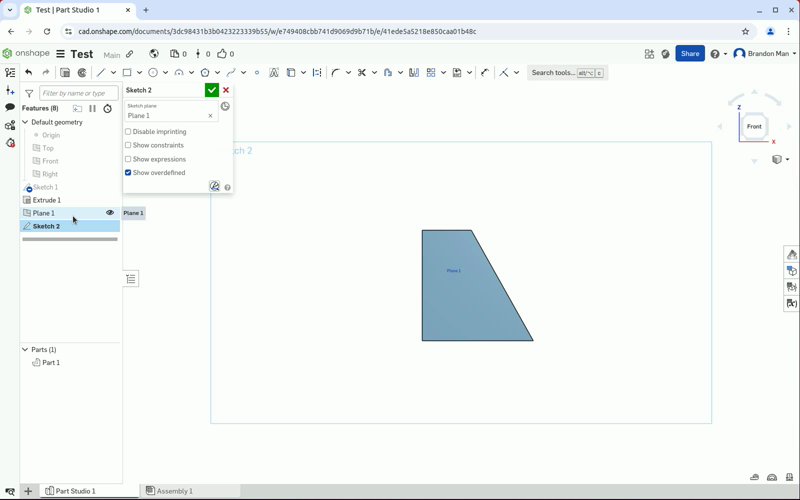
mouse_move(73, 352)
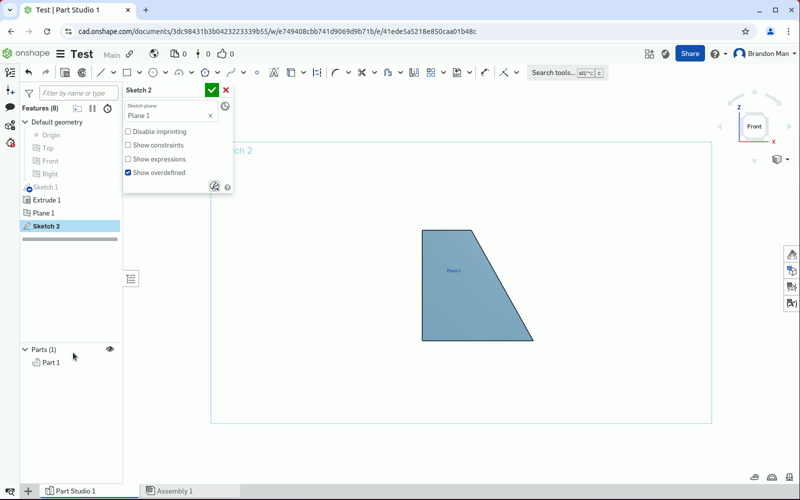
key(y)
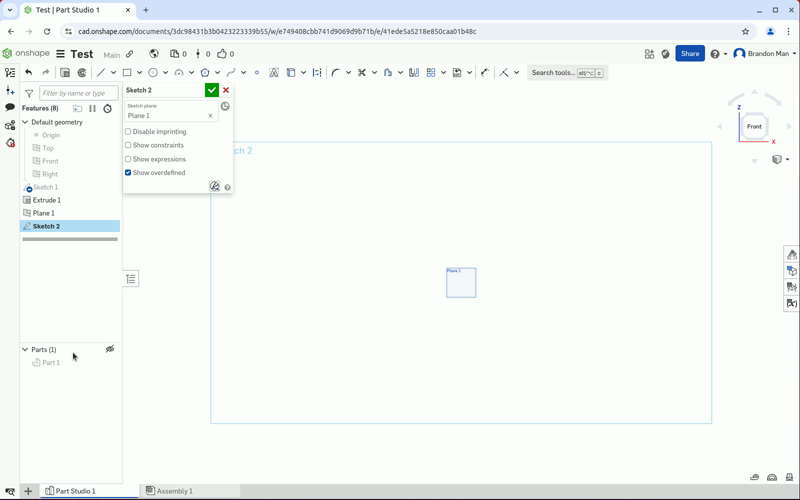
key(l)
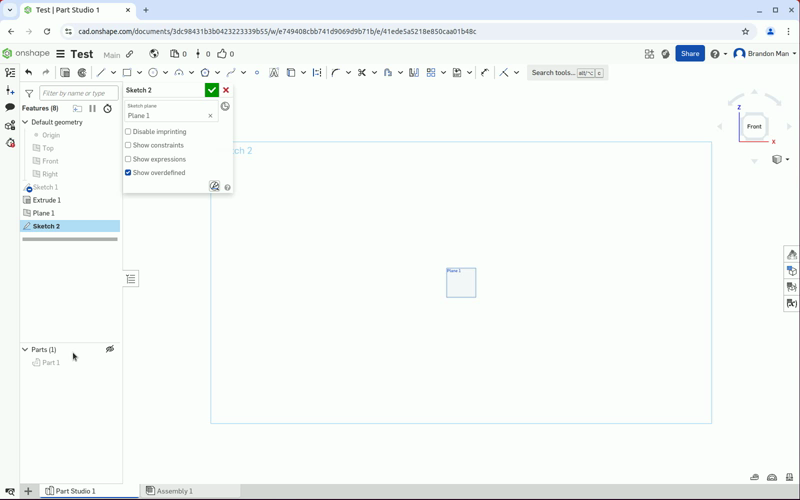
key_down(shift)
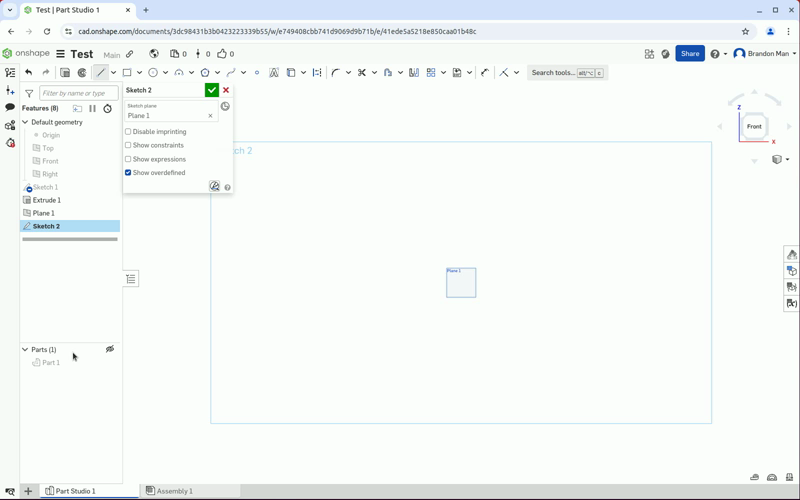
mouse_move(422, 340)
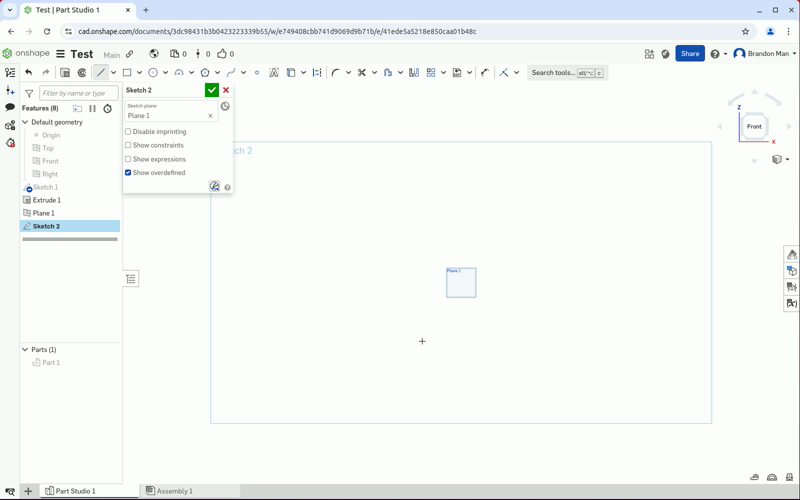
click(422, 340)
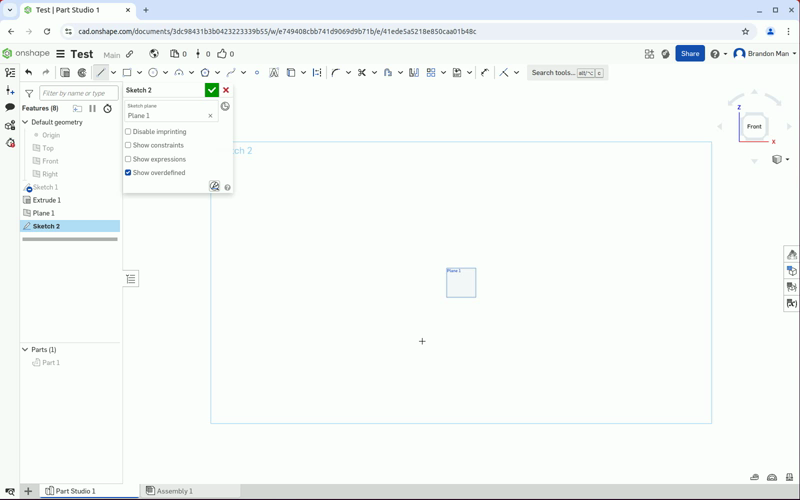
key_up(shift)
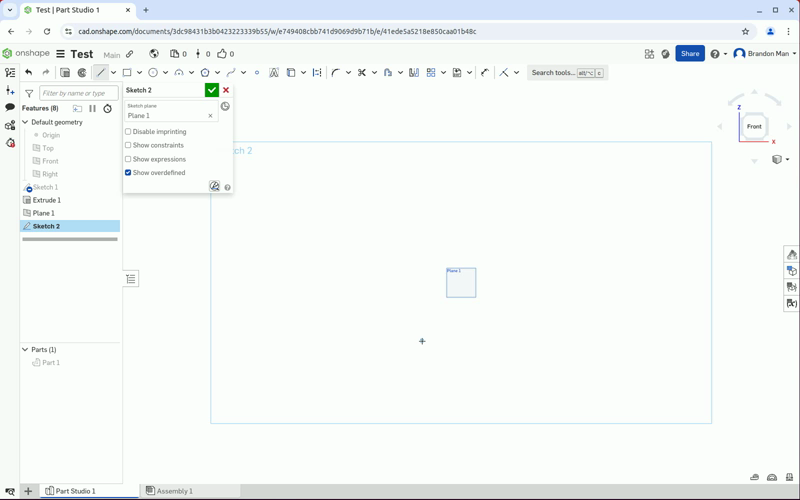
key_down(shift)
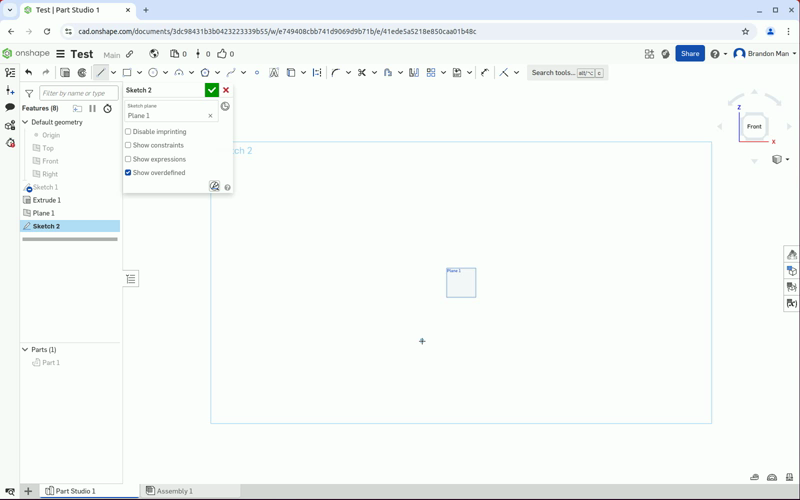
mouse_move(517, 340)
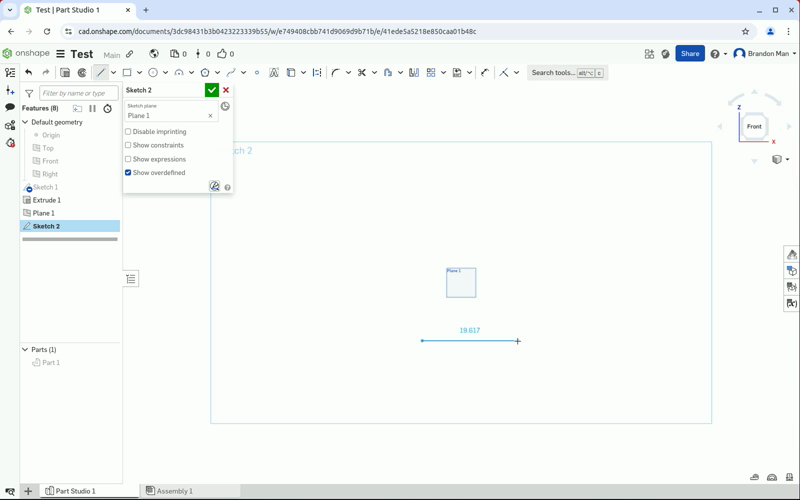
click(517, 340)
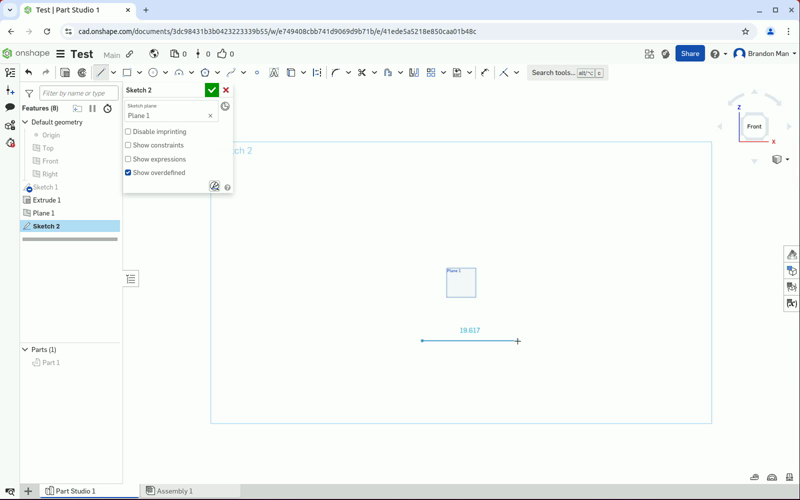
key_up(shift)
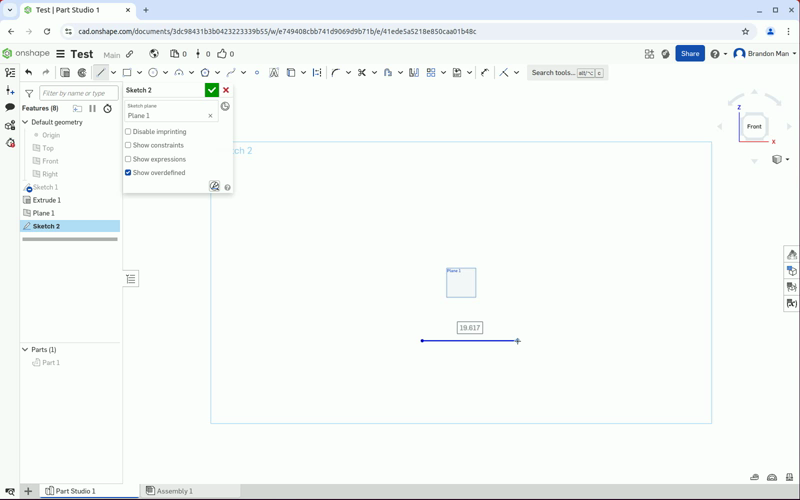
key_down(shift)
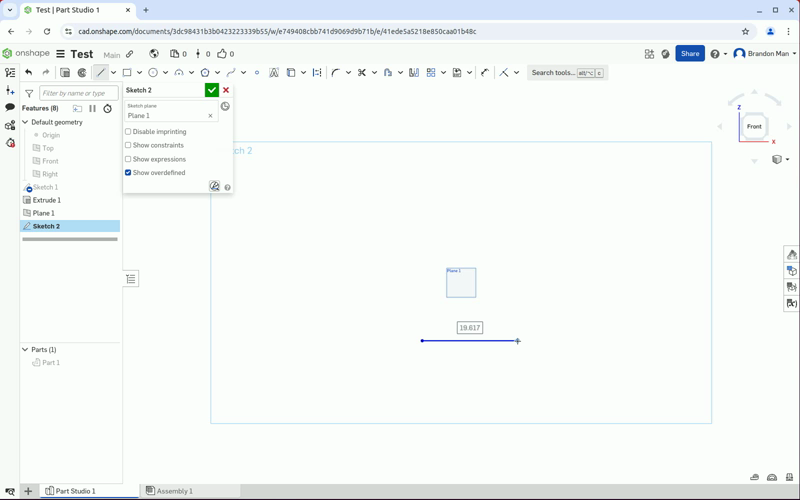
mouse_move(468, 241)
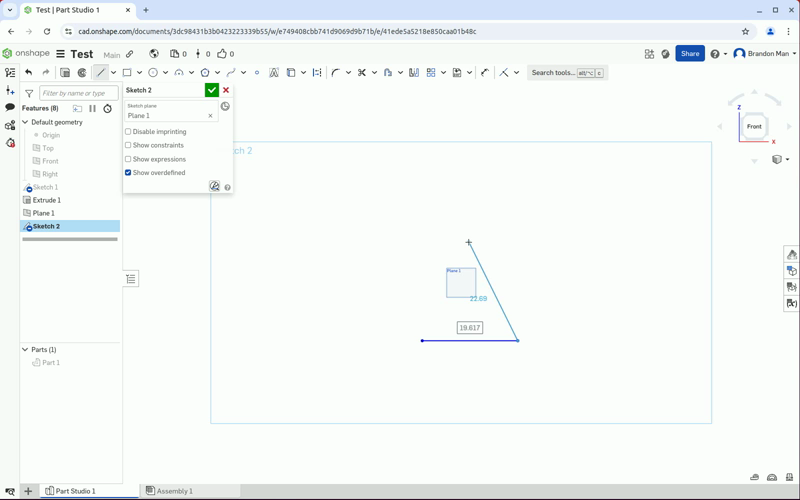
click(468, 241)
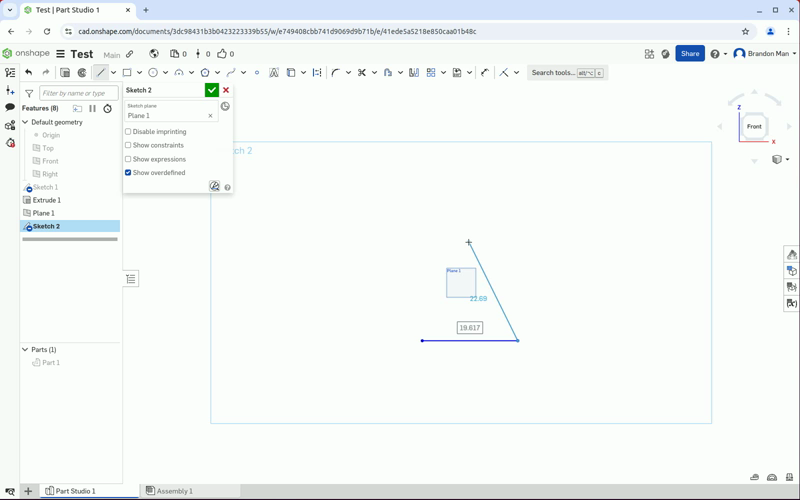
key_up(shift)
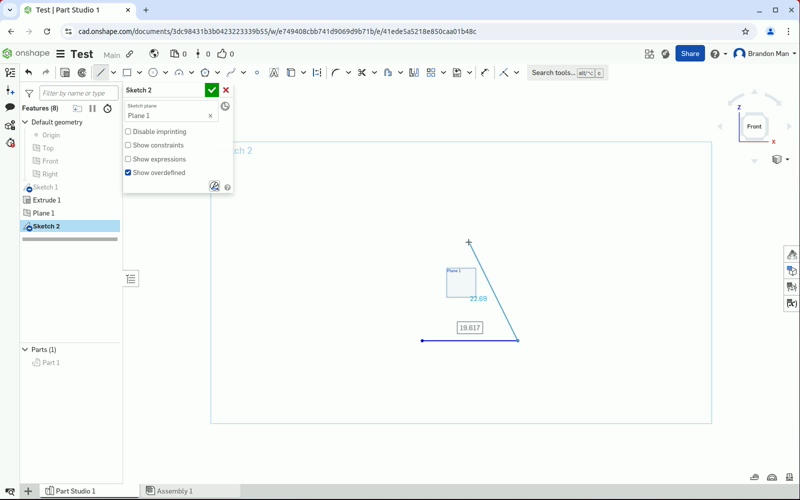
key_down(shift)
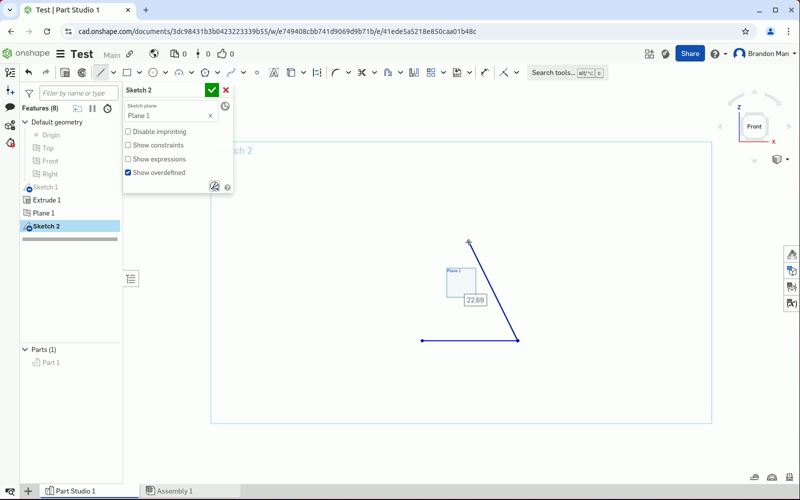
mouse_move(498, 241)
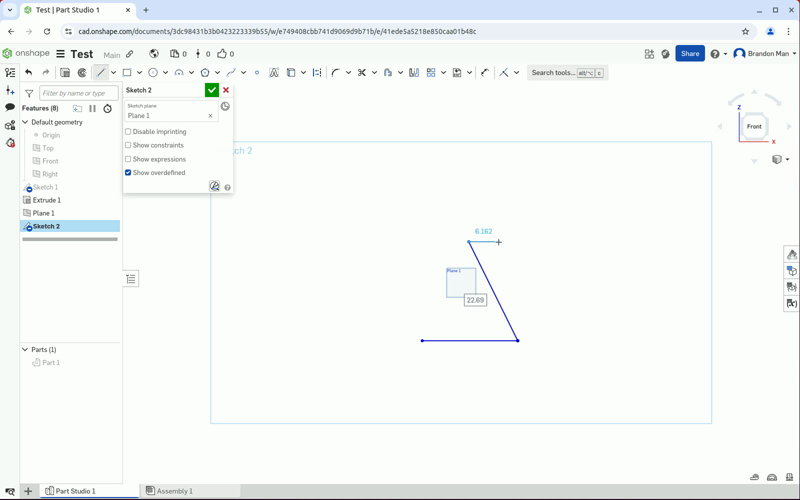
mouse_move(422, 241)
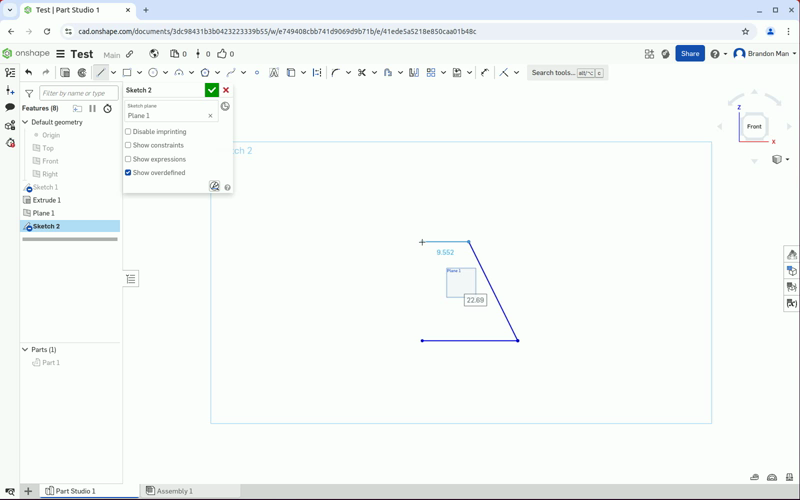
click(422, 241)
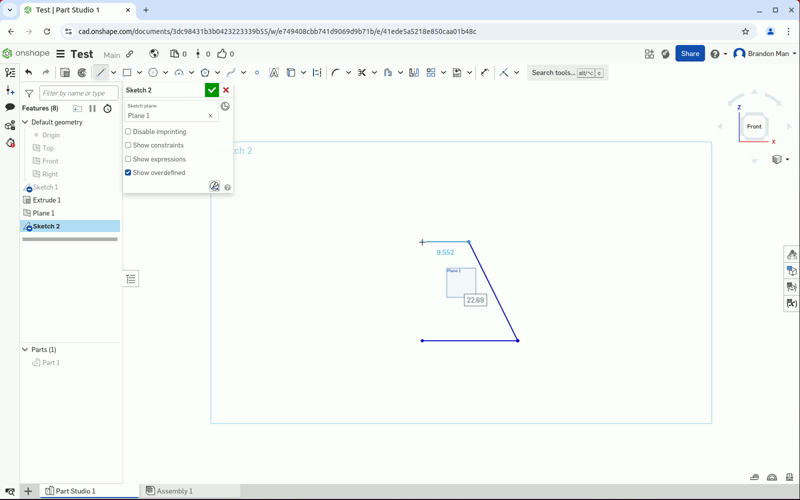
key_up(shift)
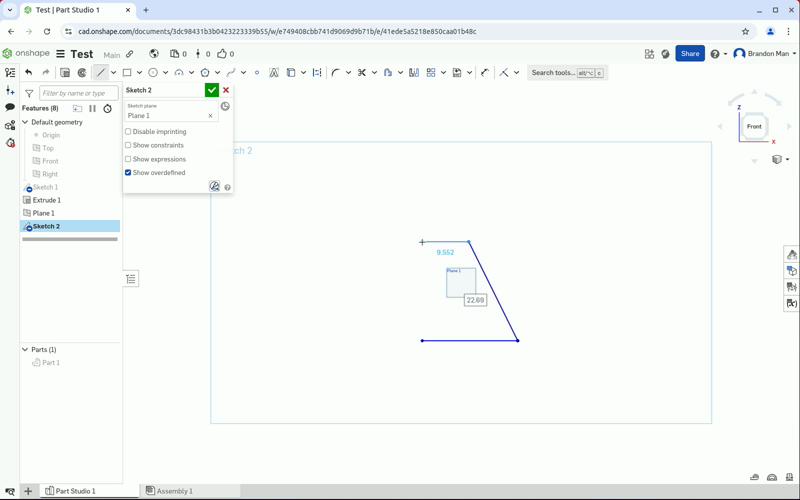
key_down(shift)
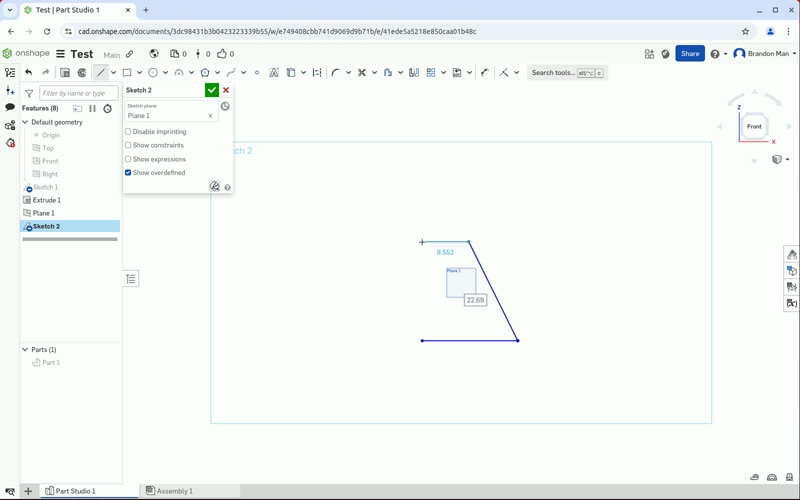
mouse_move(422, 340)
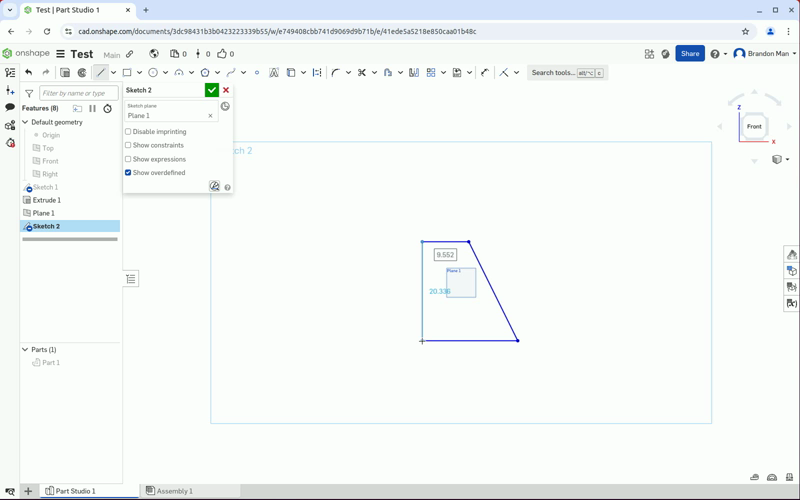
key_up(shift)
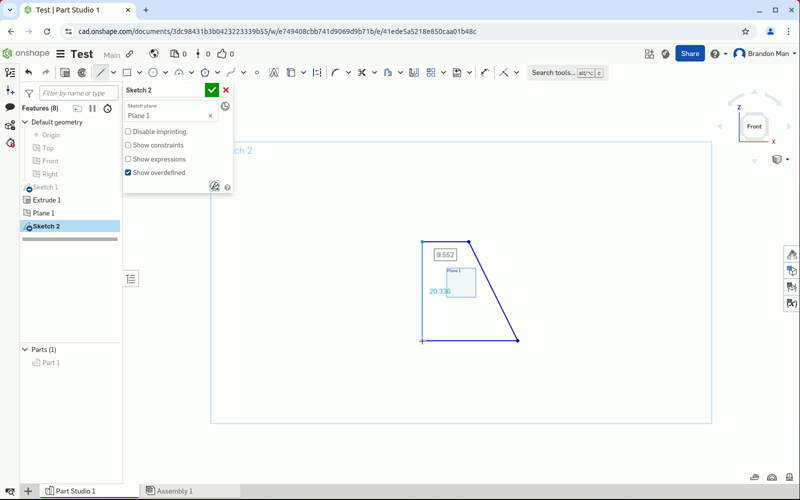
click(422, 340)
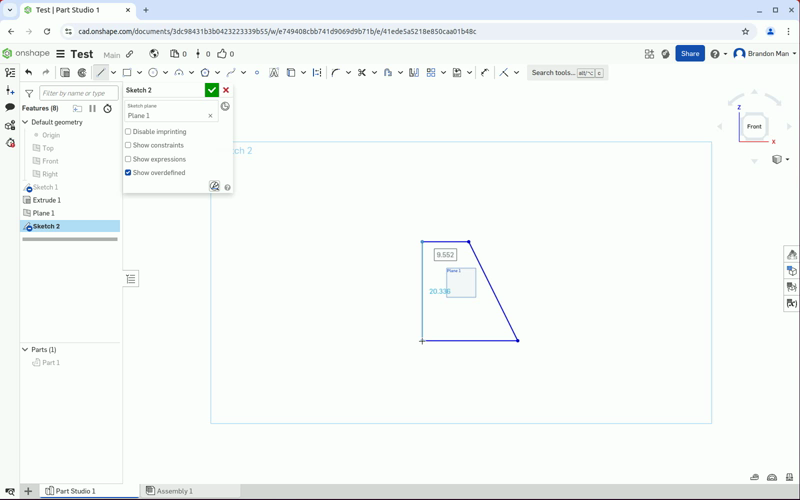
key(esc)
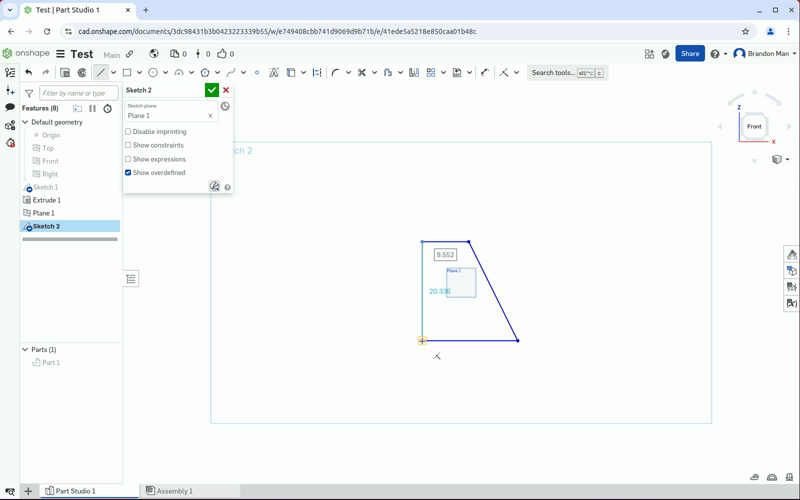
mouse_move(448, 310)
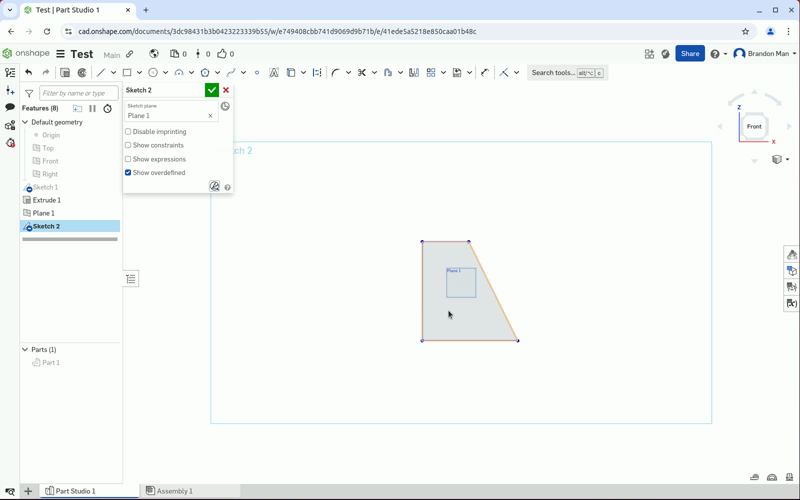
click(448, 310)
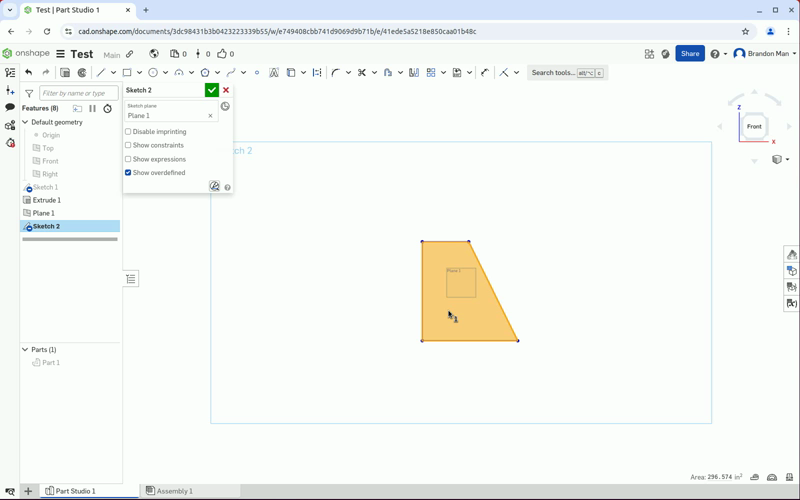
mouse_move(73, 352)
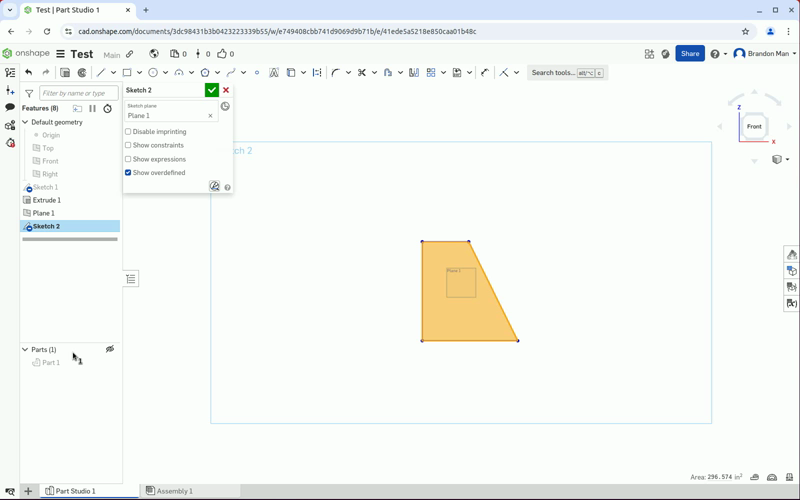
key(shift+y)
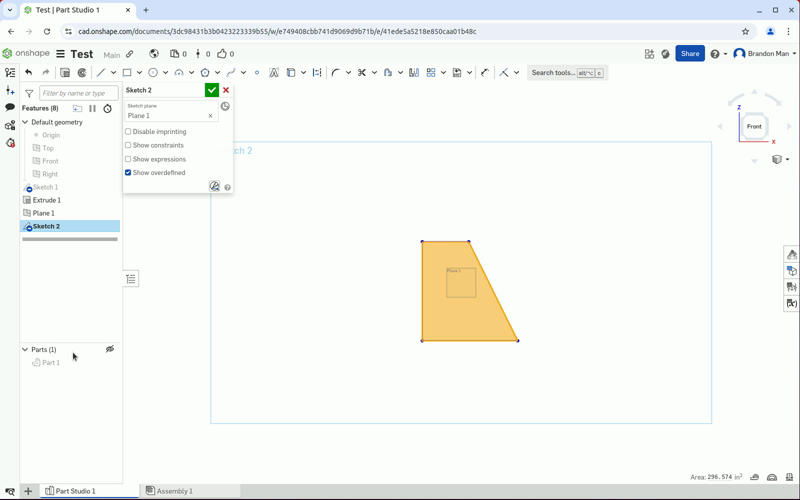
key(shift+e)
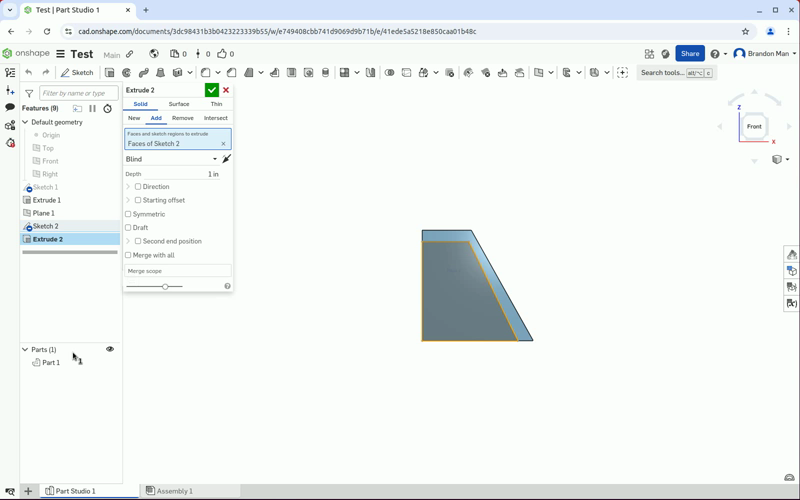
mouse_move(143, 106)
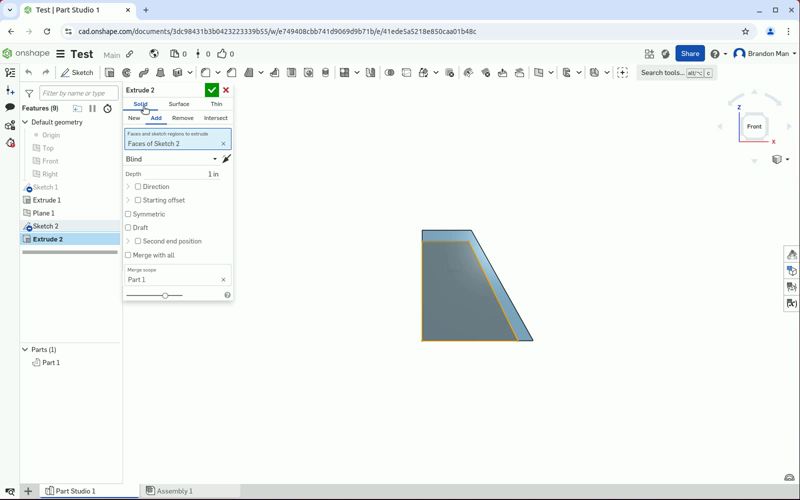
click(143, 106)
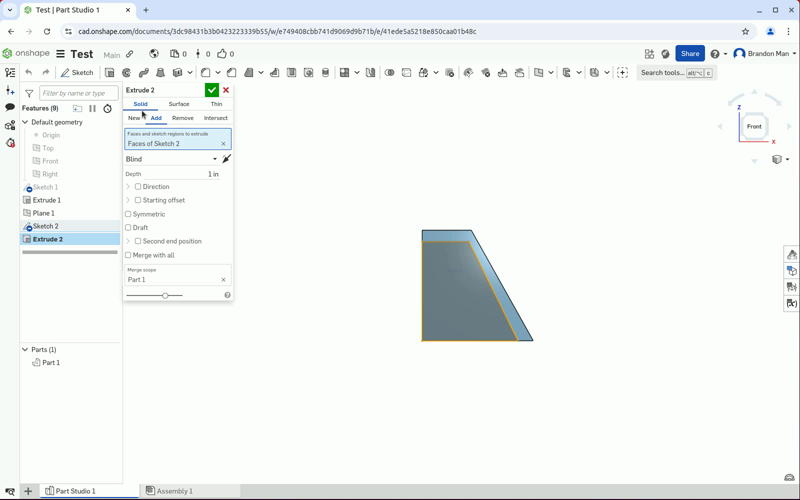
mouse_move(137, 120)
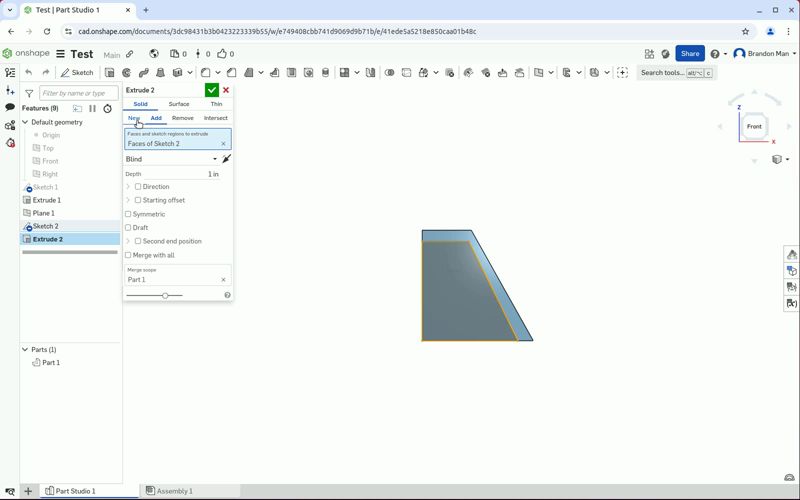
click(137, 120)
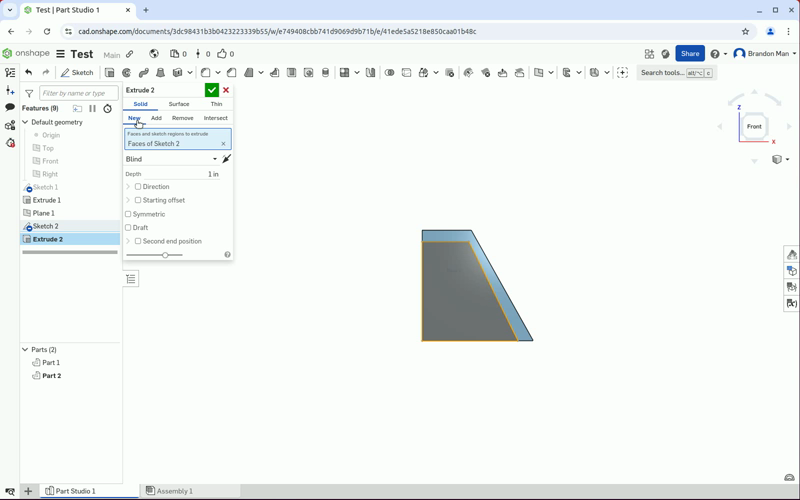
key(tab, 4)
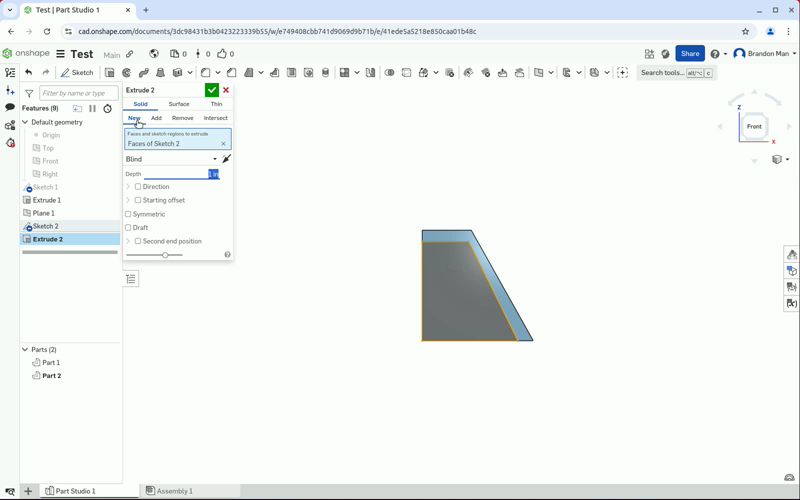
text(15.887)
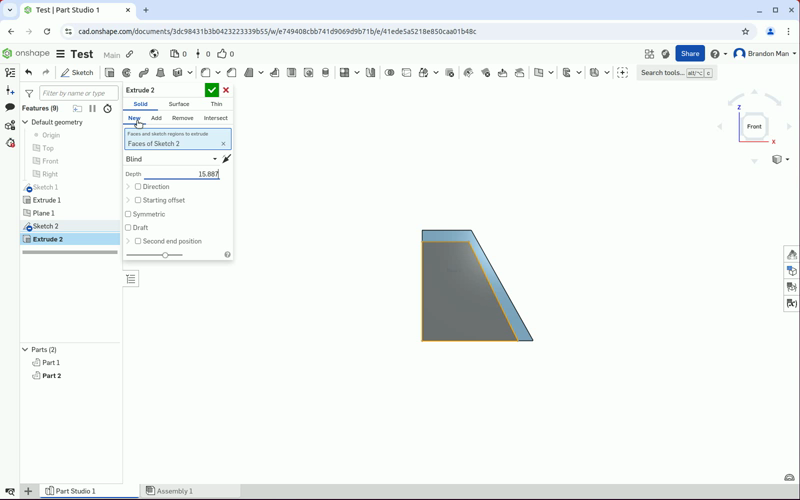
key(enter)
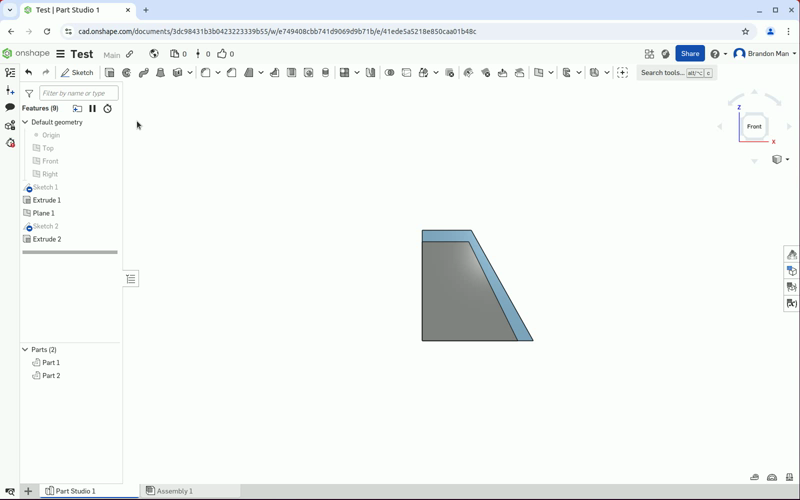
key(shift+h)
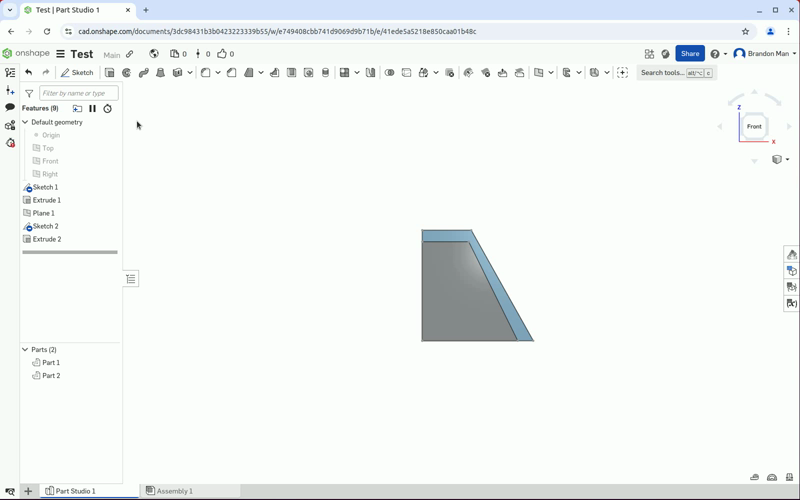
key(shift+h)
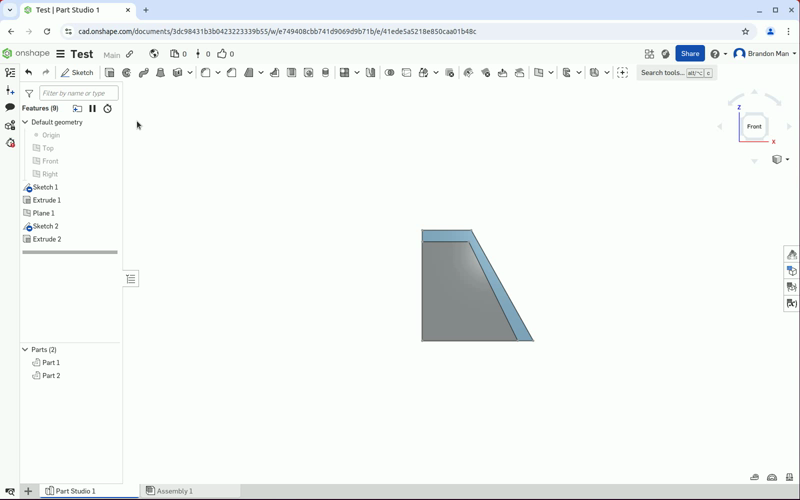
key(shift+7)
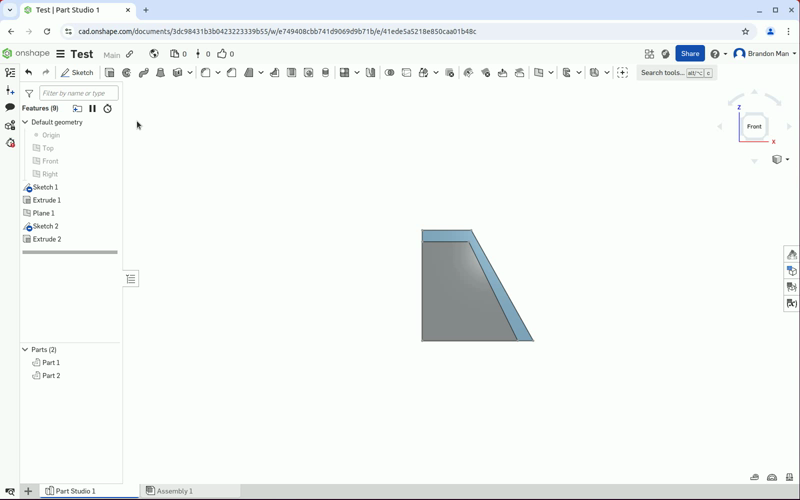
key(left, 2)
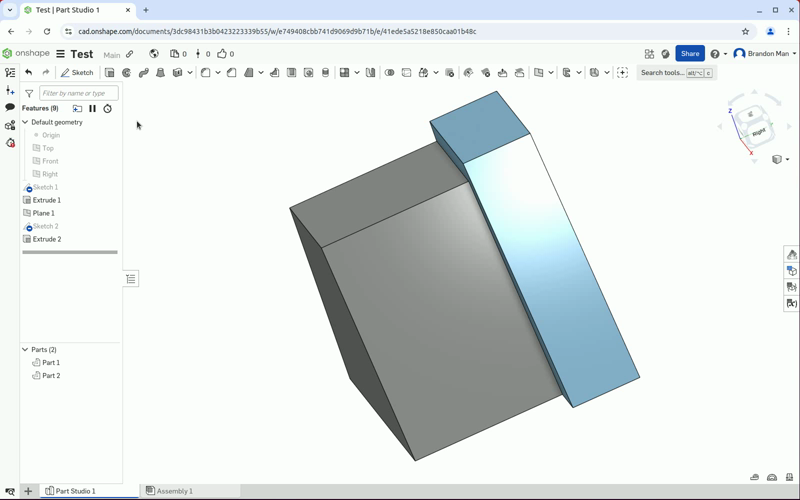
key(down, 2)
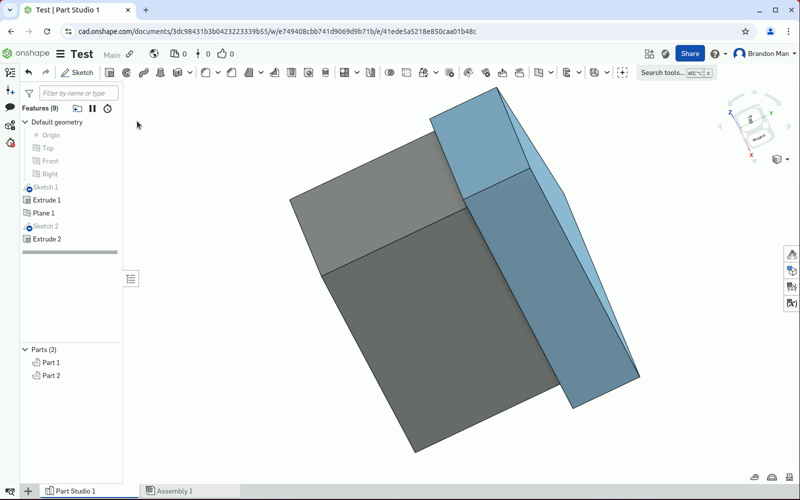
key(up, 2)
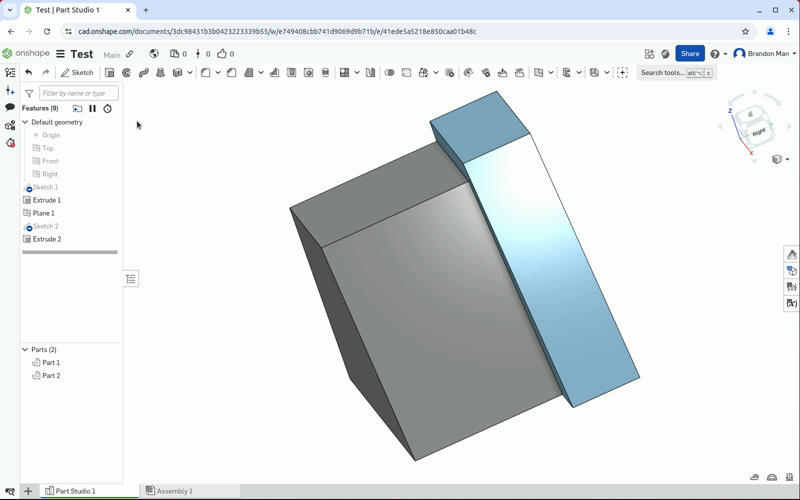
key(right, 2)
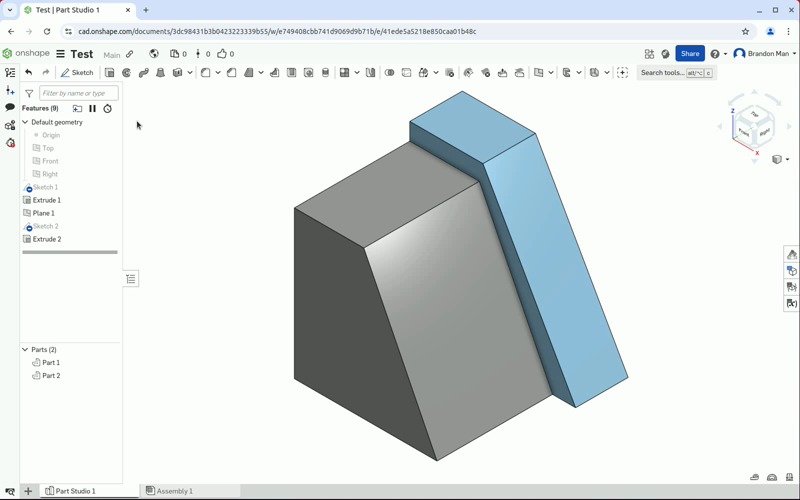
mouse_move(73, 189)
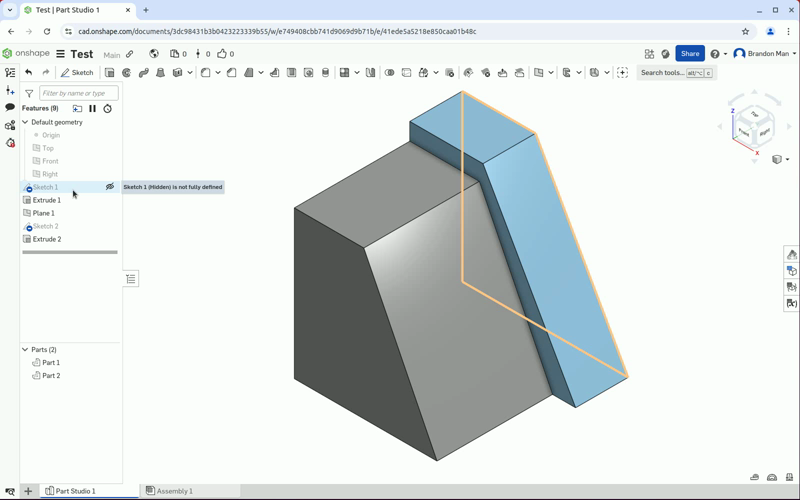
click(73, 189)